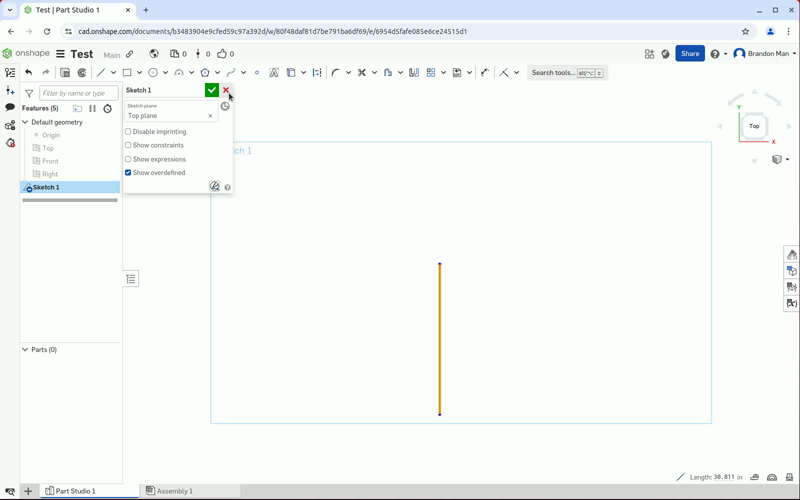
key(shift+h)
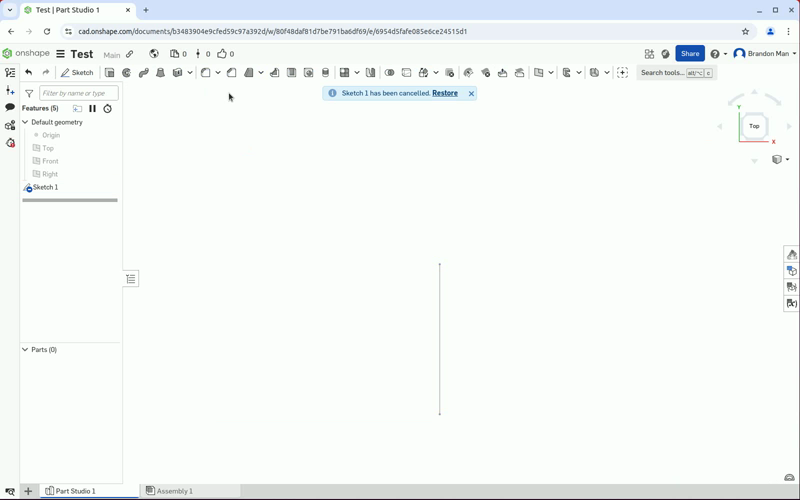
key(shift+s)
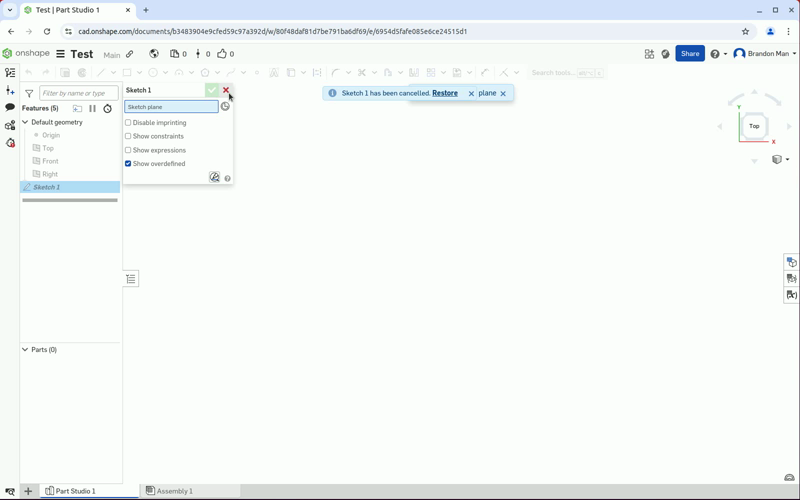
mouse_move(73, 150)
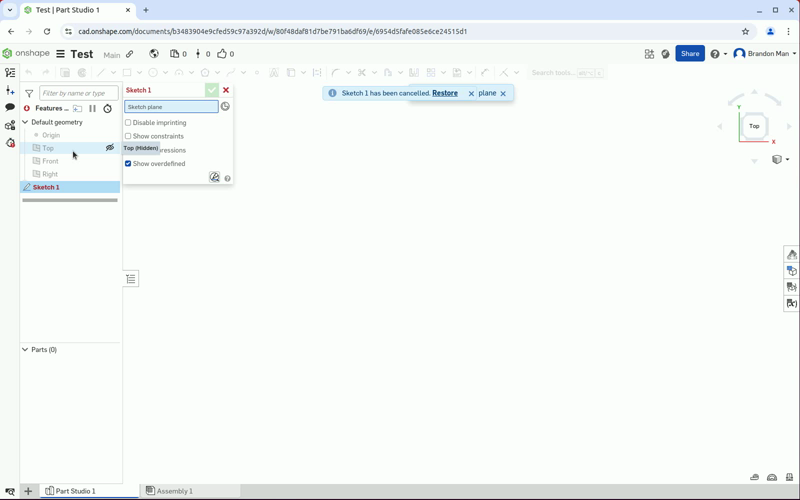
click(73, 150)
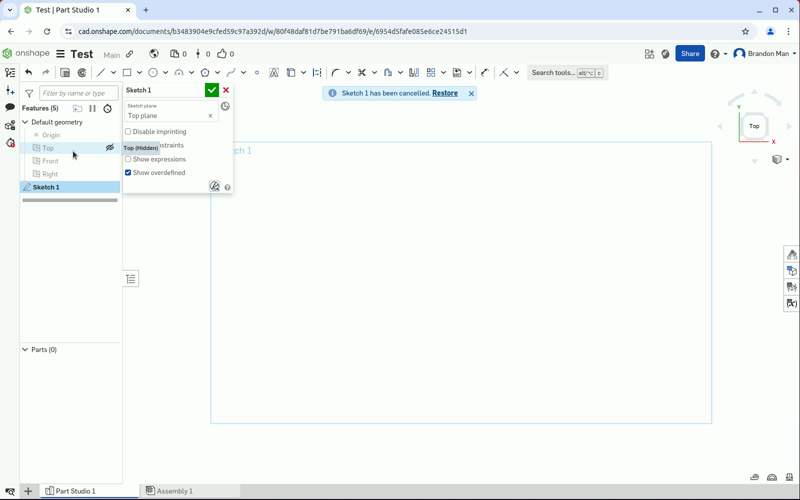
mouse_move(73, 352)
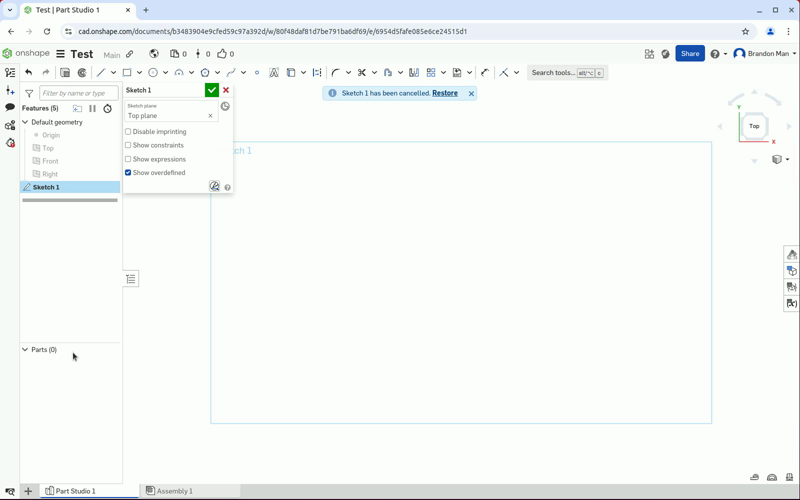
key(y)
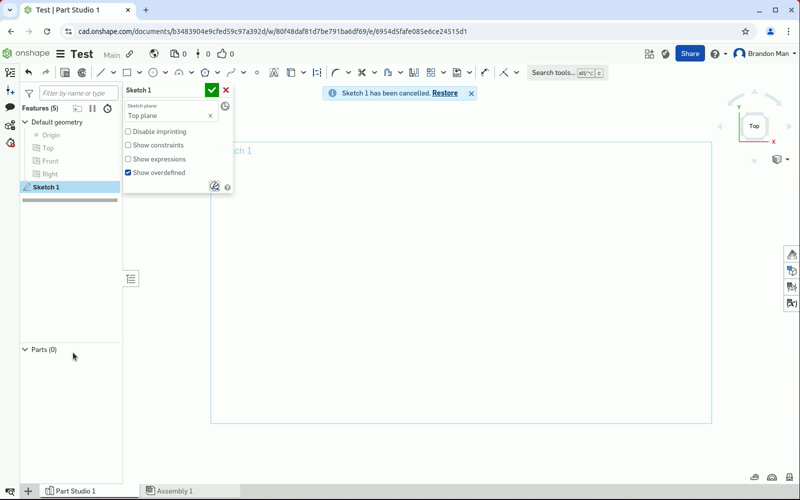
key(l)
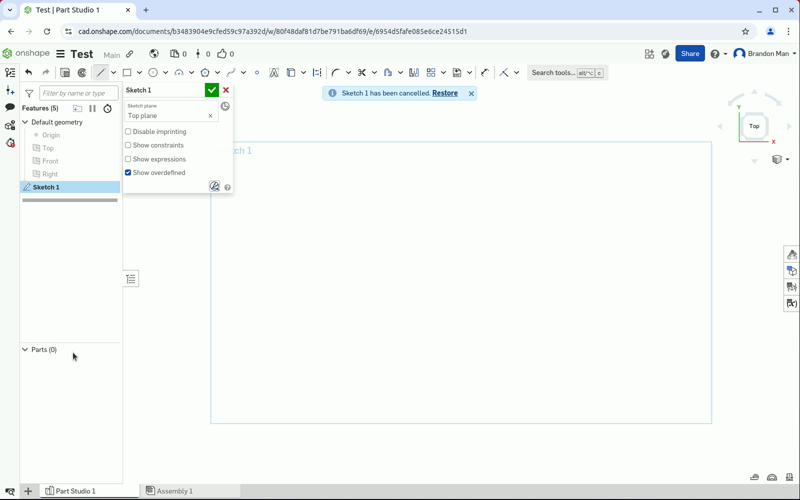
key_down(shift)
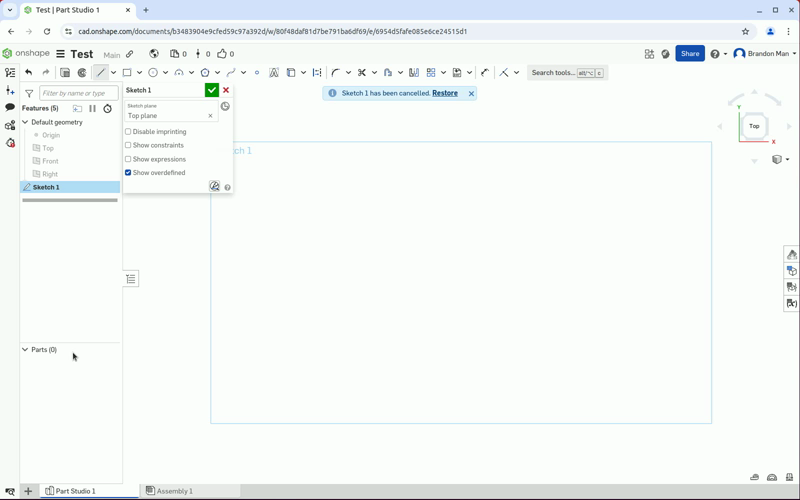
mouse_move(348, 360)
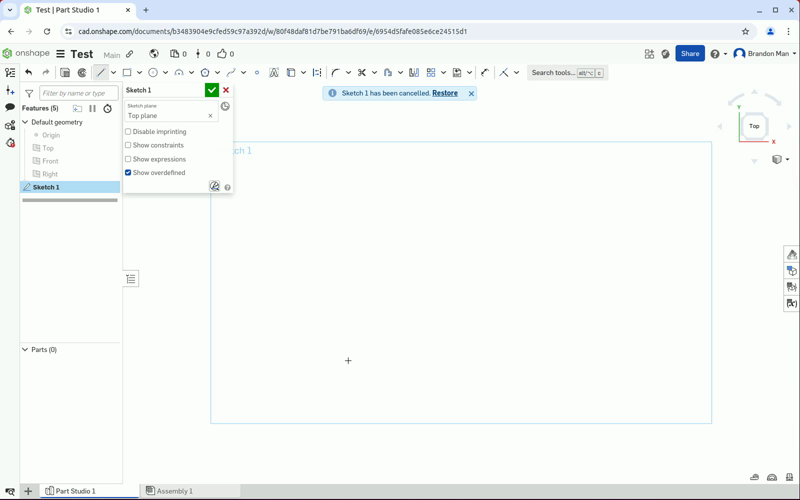
click(348, 360)
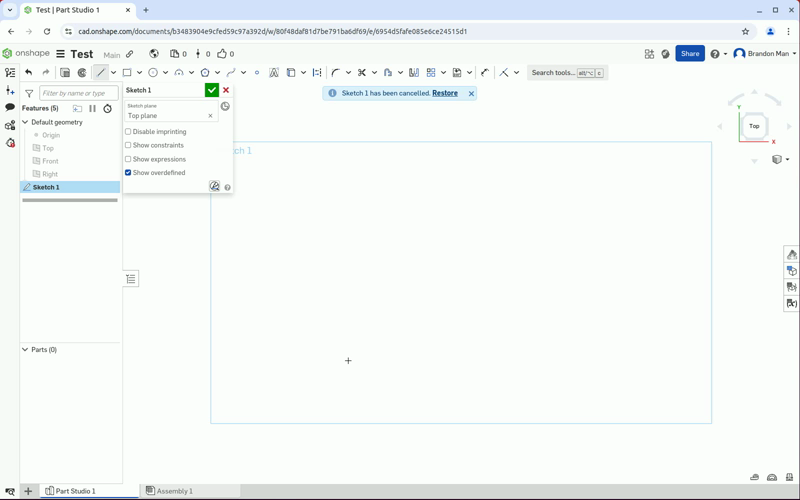
key_up(shift)
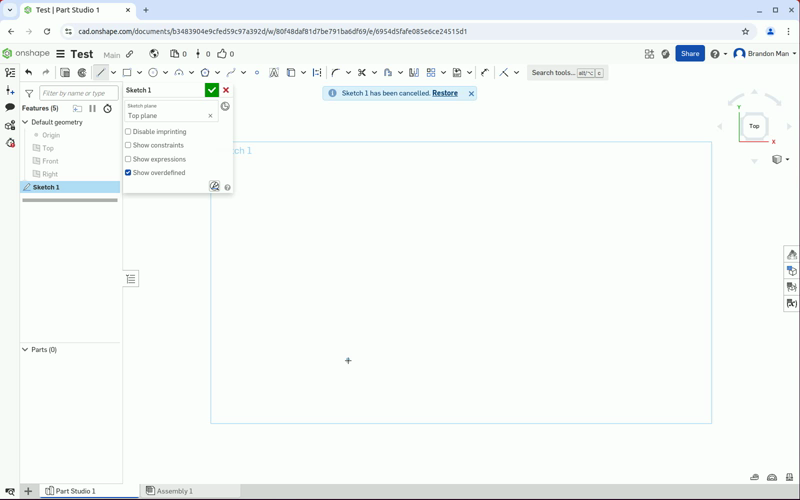
key_down(shift)
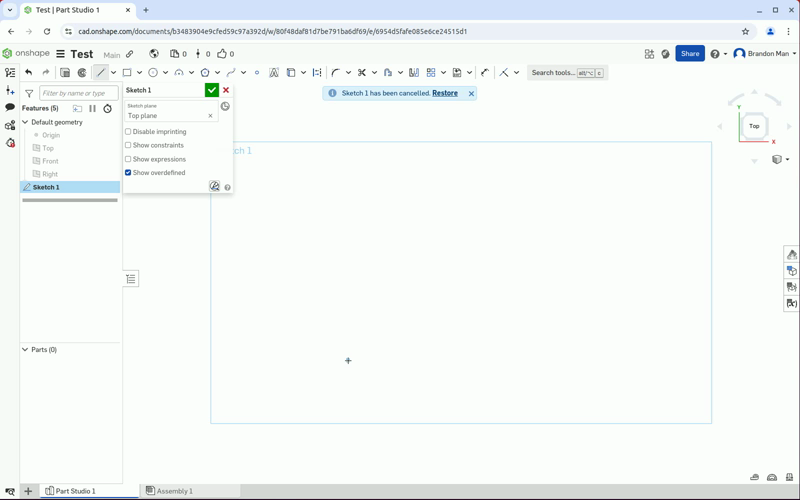
mouse_move(572, 360)
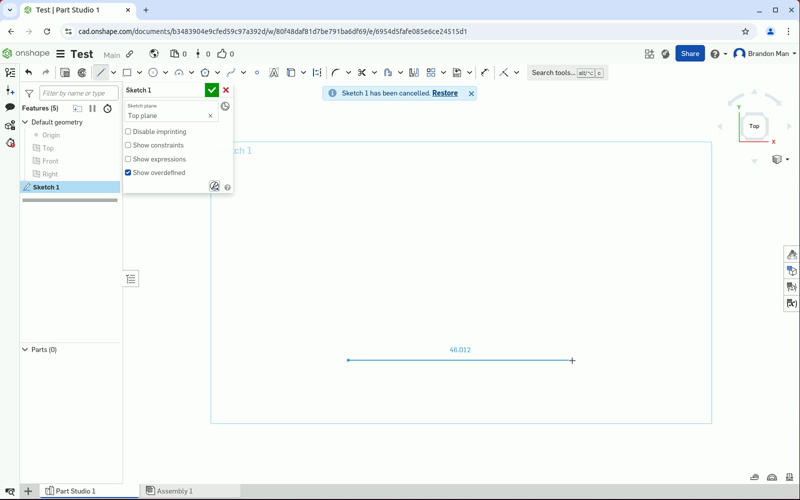
click(572, 360)
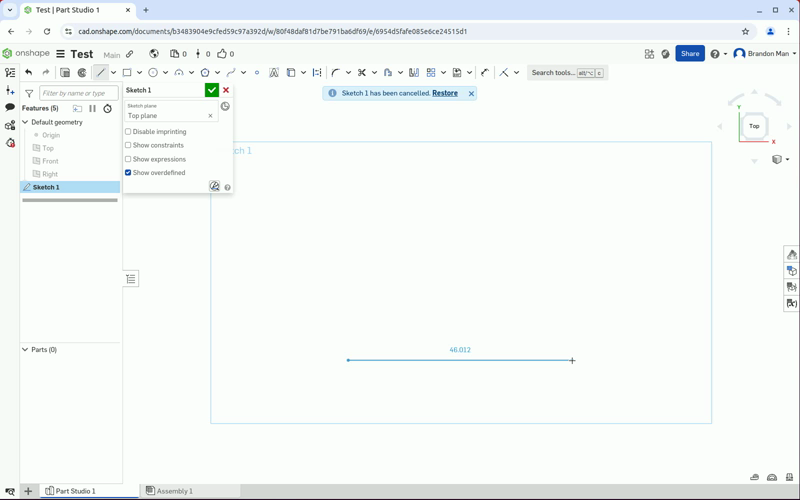
key_up(shift)
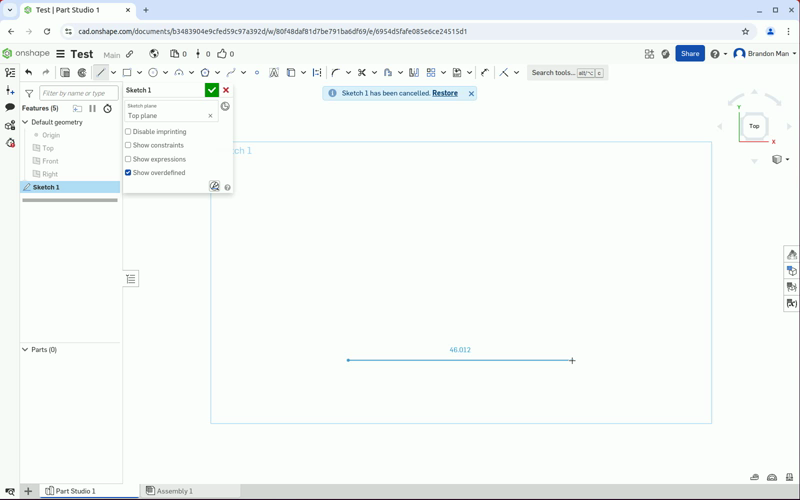
key_down(shift)
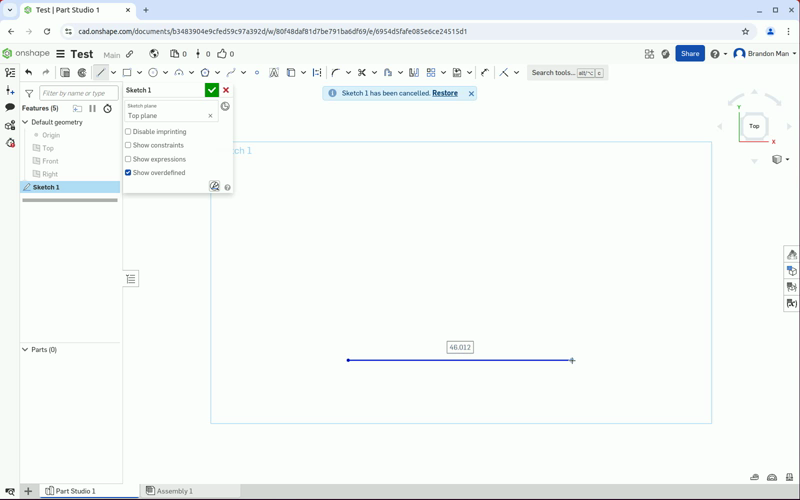
mouse_move(572, 207)
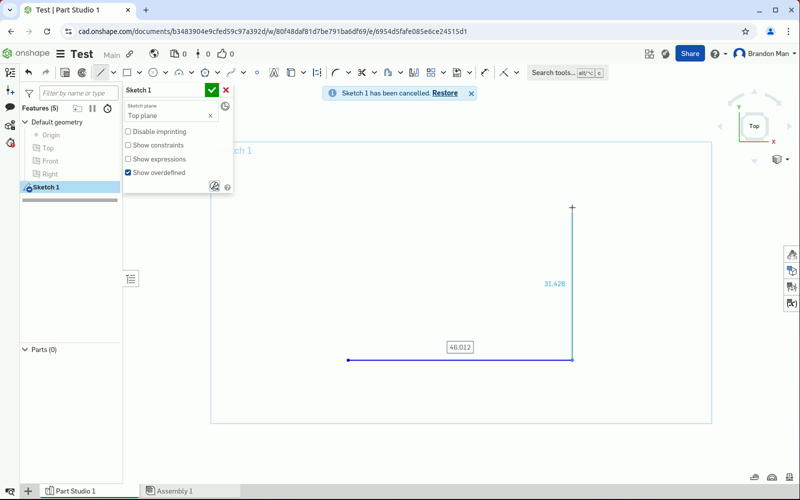
click(572, 207)
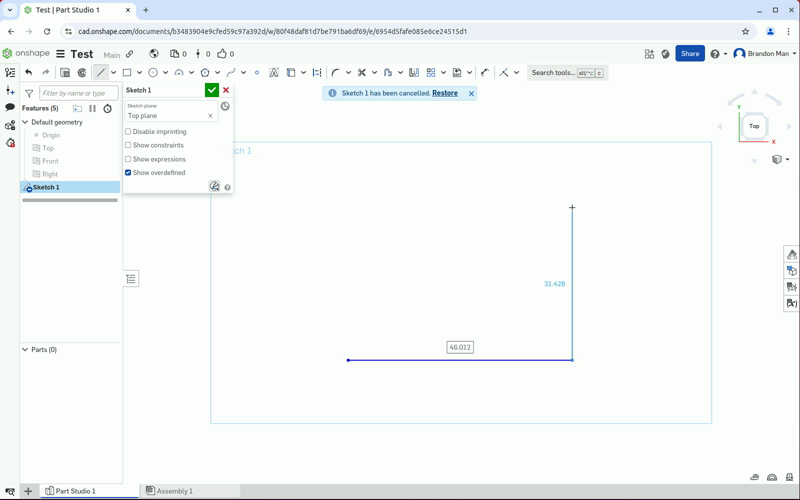
key_up(shift)
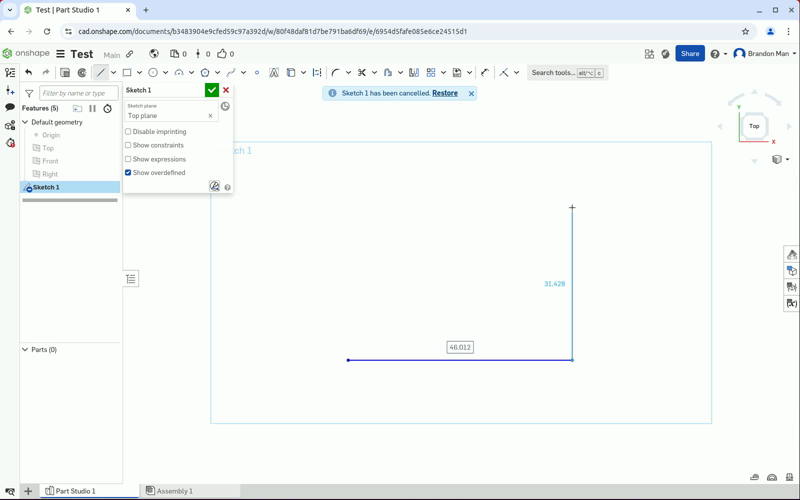
key_down(shift)
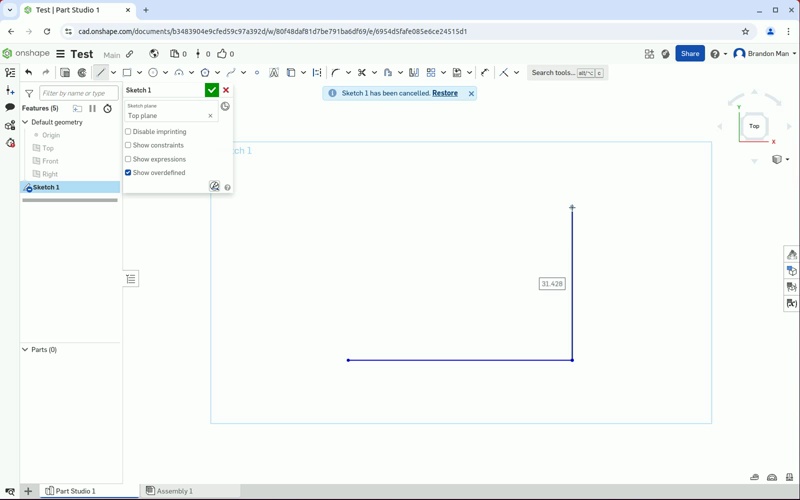
mouse_move(348, 207)
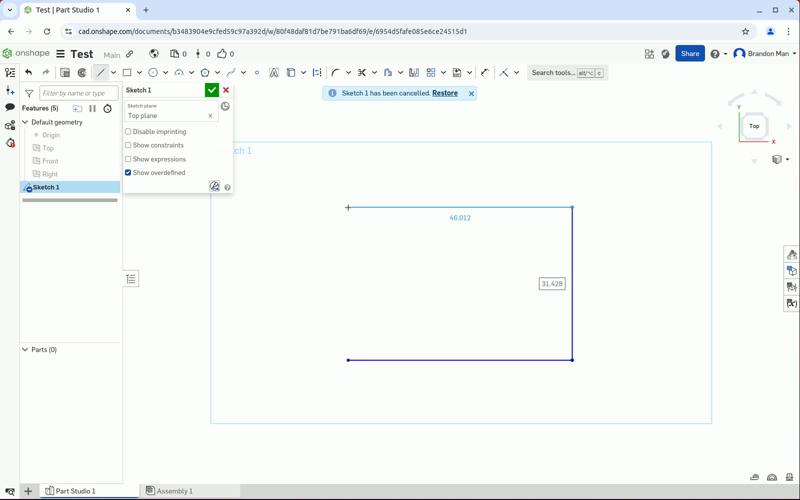
click(348, 207)
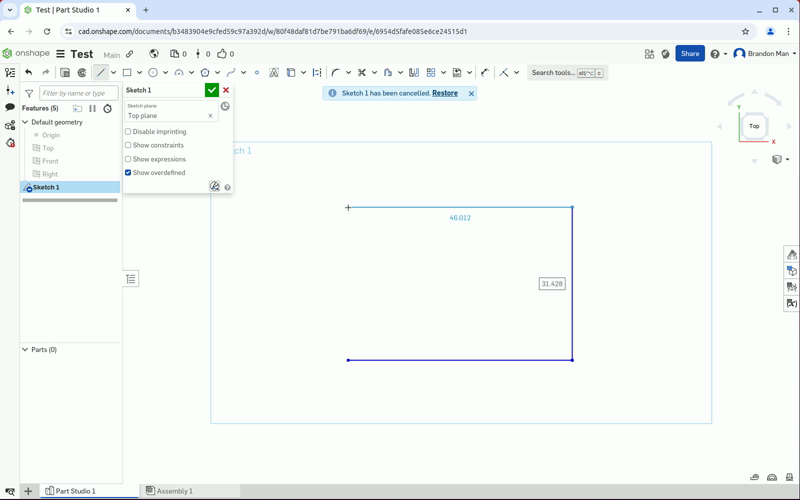
key_up(shift)
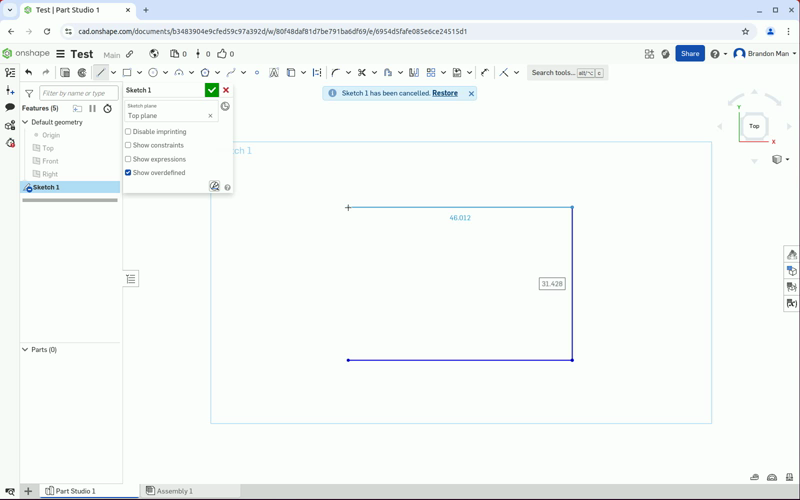
key_down(shift)
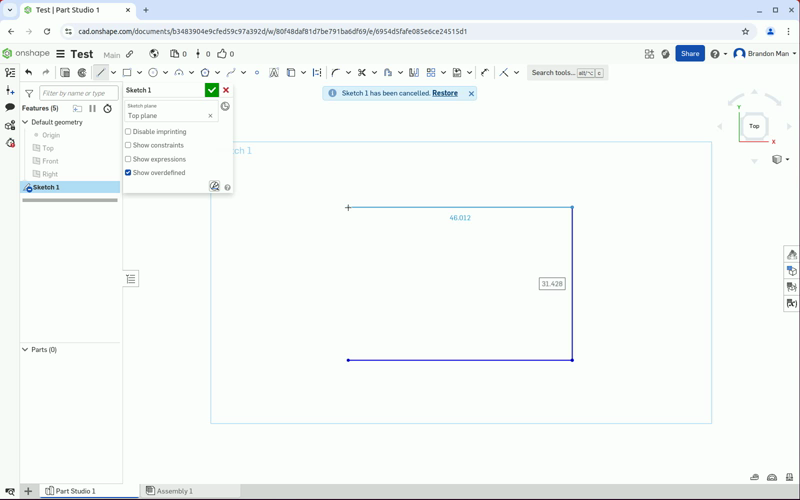
mouse_move(348, 360)
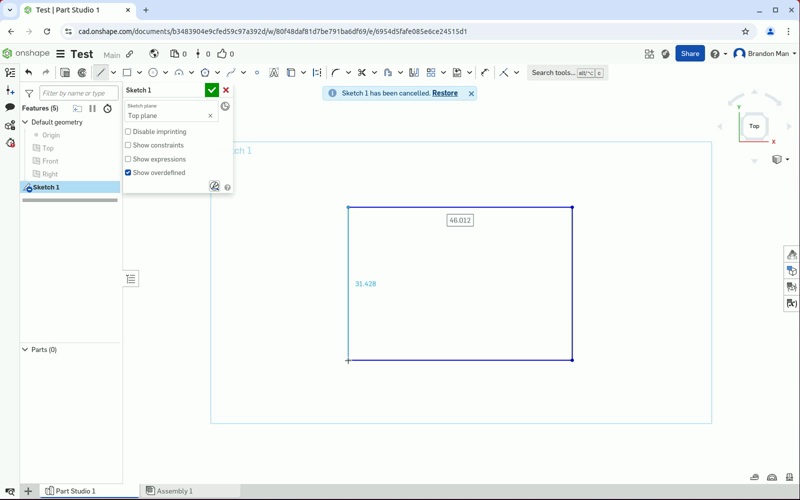
key_up(shift)
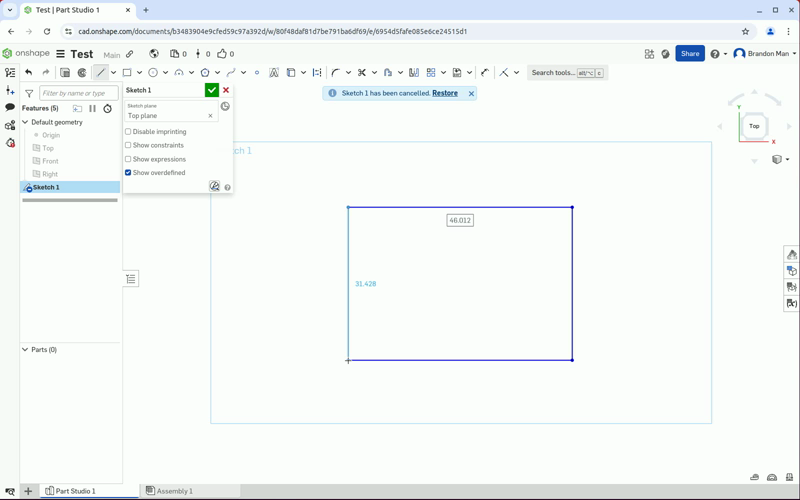
click(348, 360)
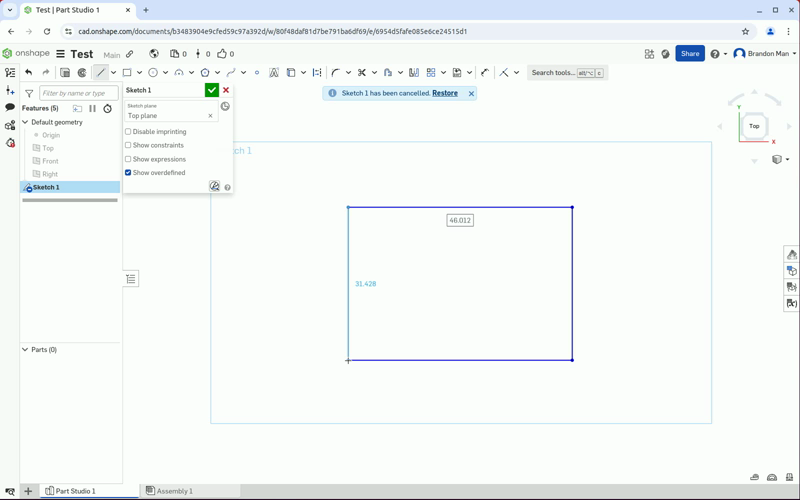
key(esc)
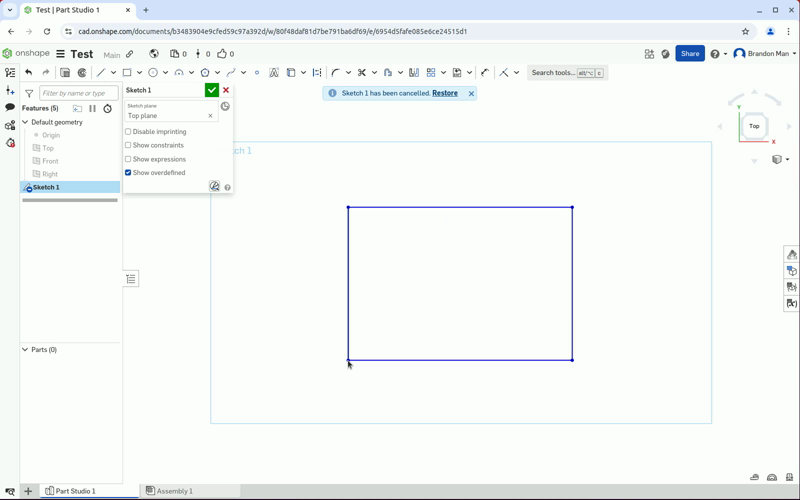
mouse_move(396, 305)
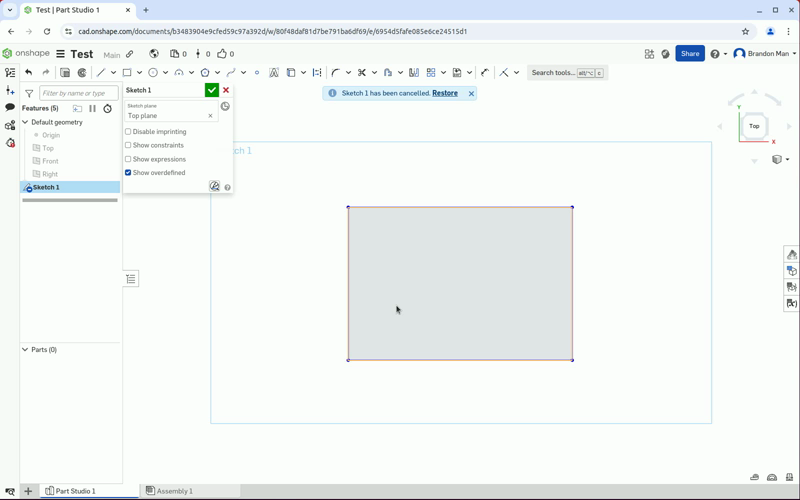
click(396, 305)
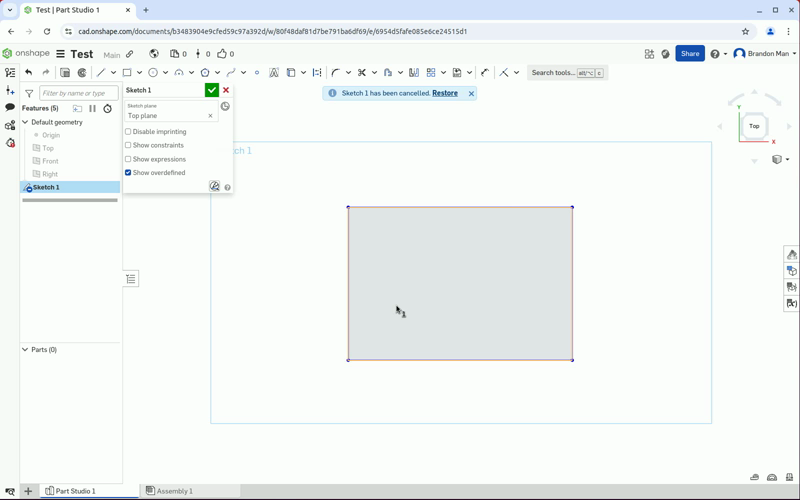
mouse_move(73, 352)
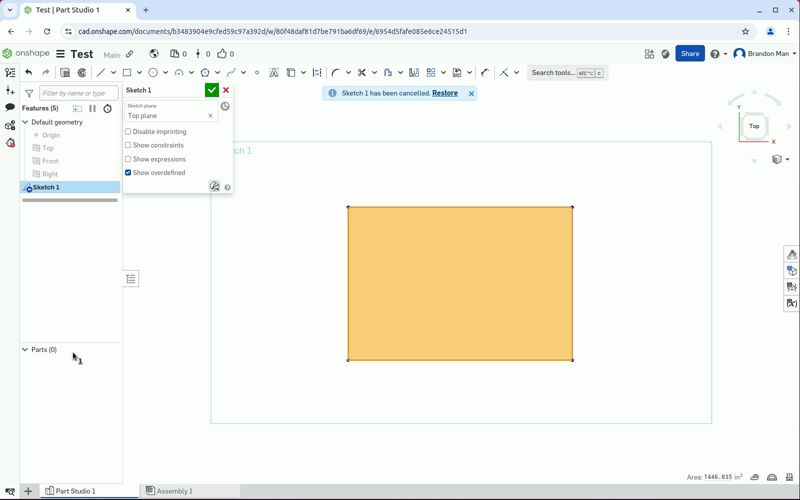
key(shift+y)
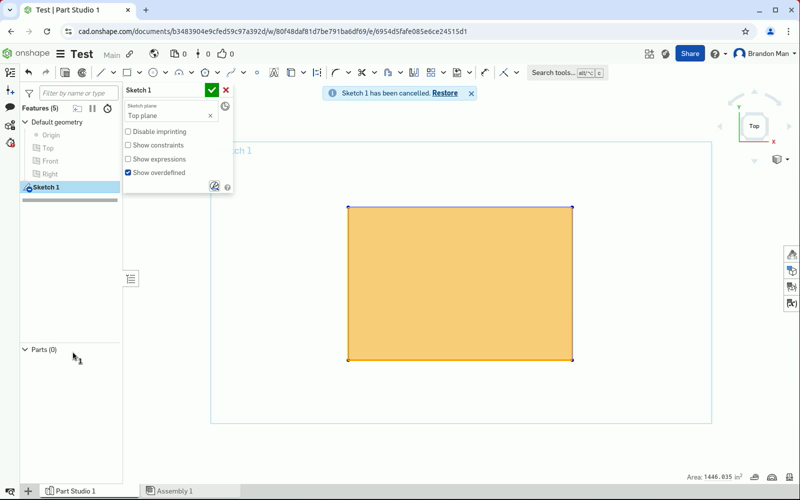
key(shift+e)
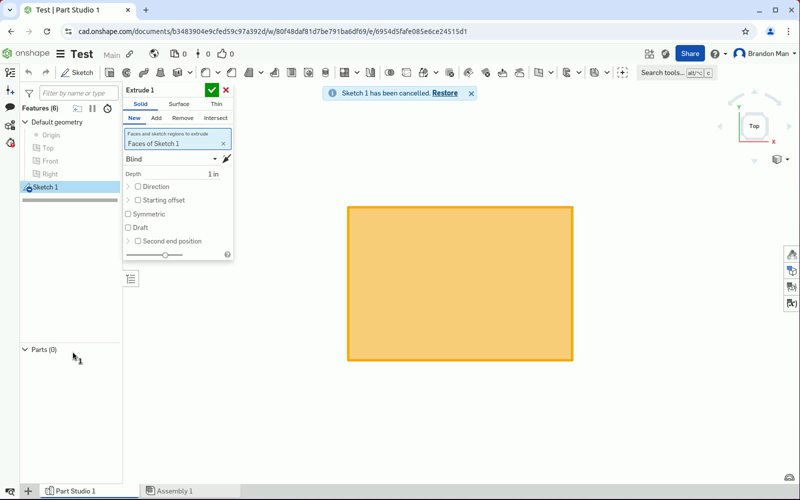
mouse_move(143, 106)
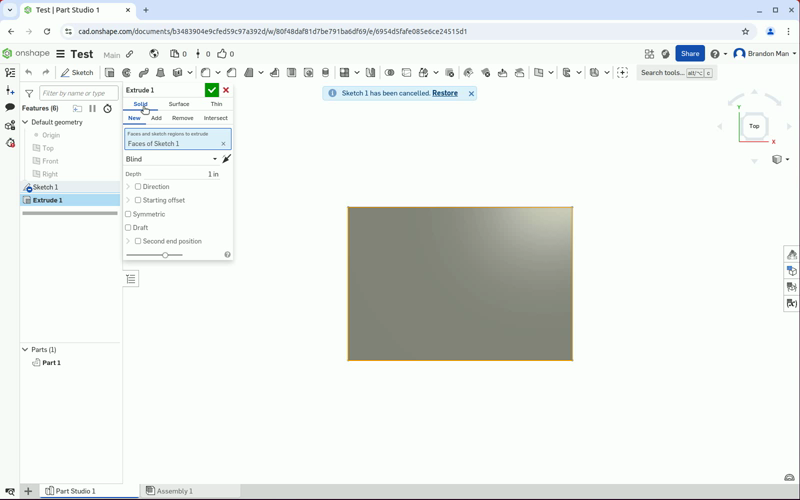
click(143, 106)
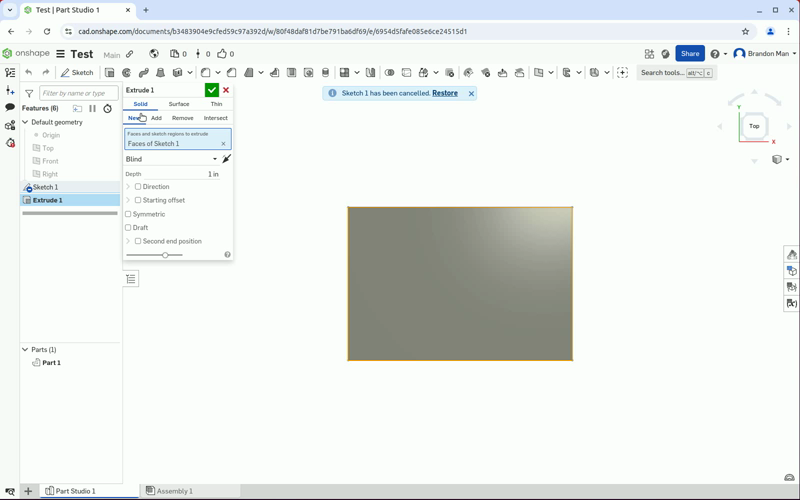
mouse_move(137, 120)
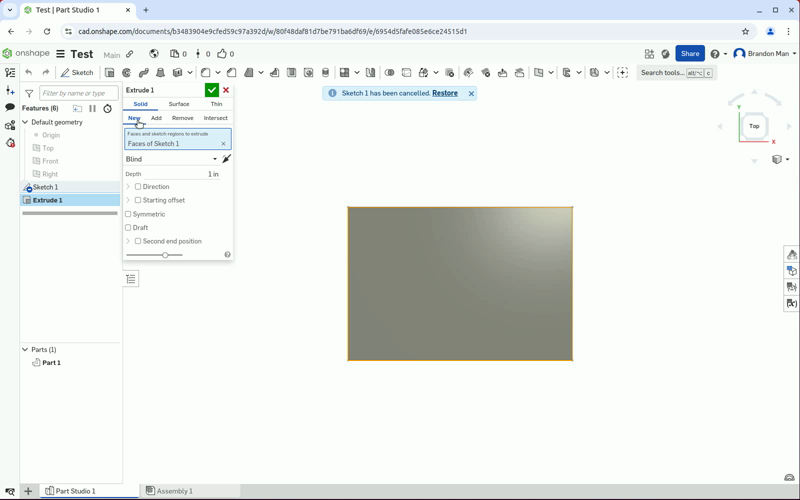
click(137, 120)
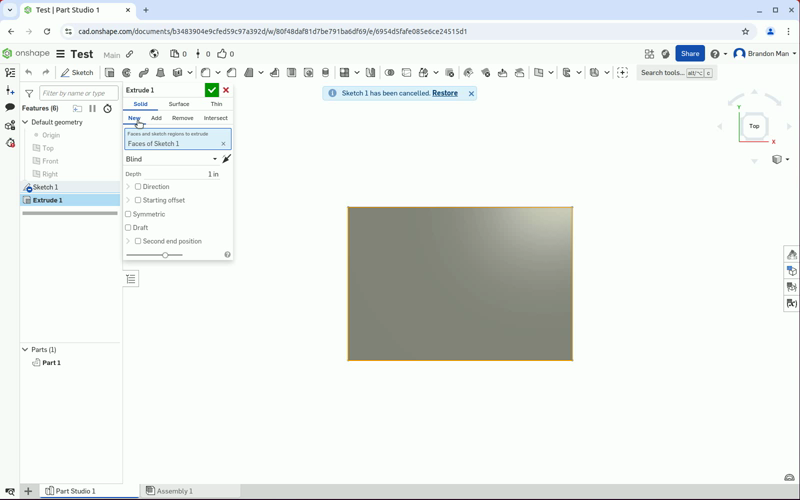
key(tab, 4)
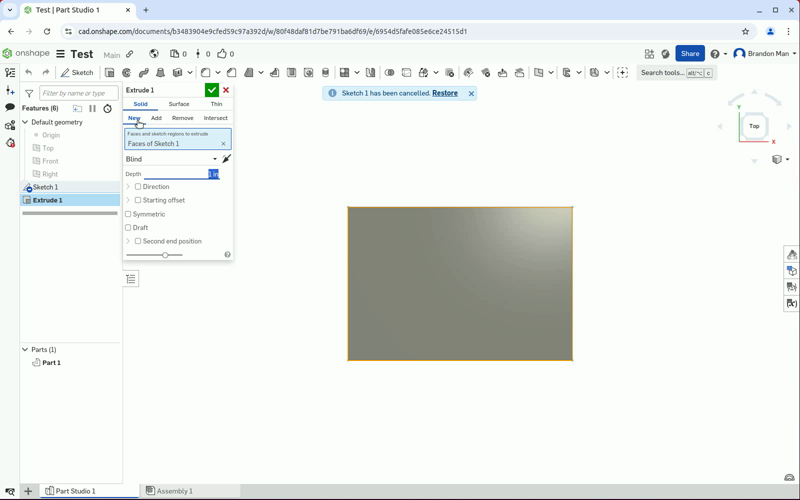
text(2.889)
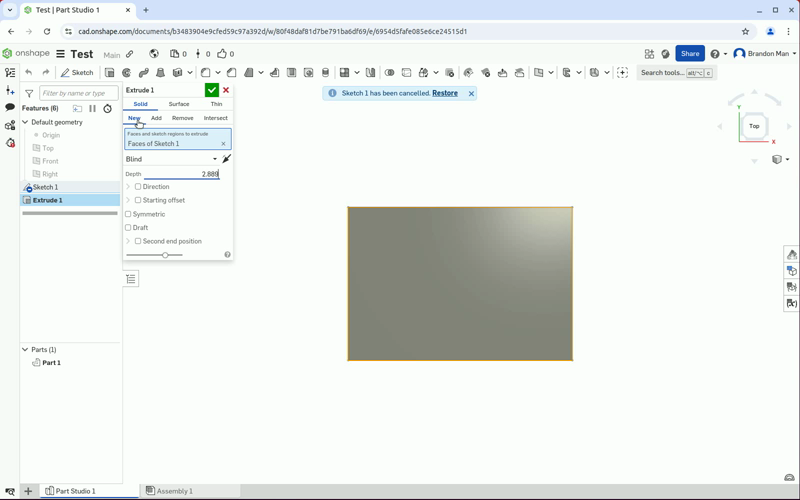
key(enter)
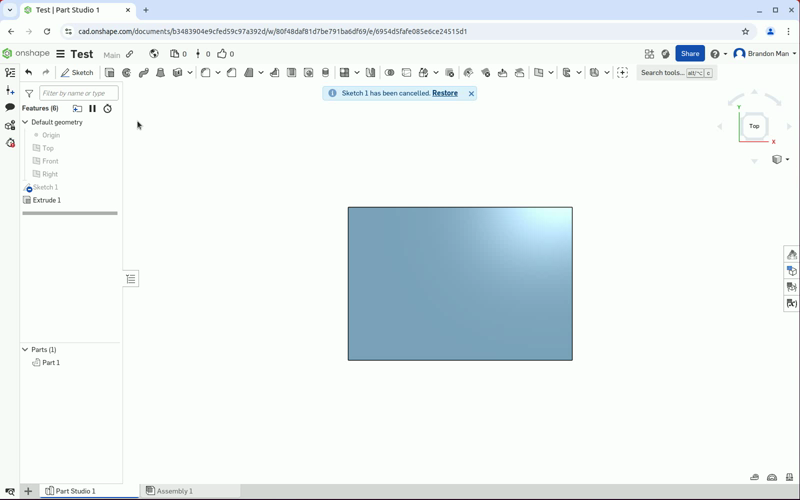
key(shift+h)
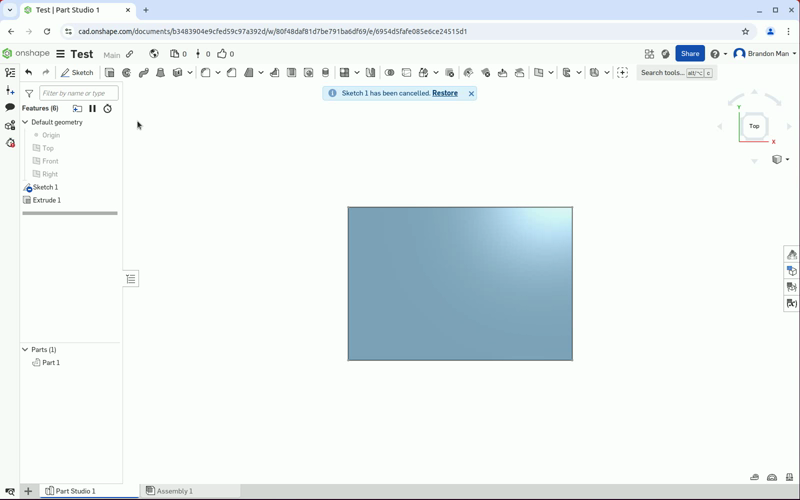
key(shift+h)
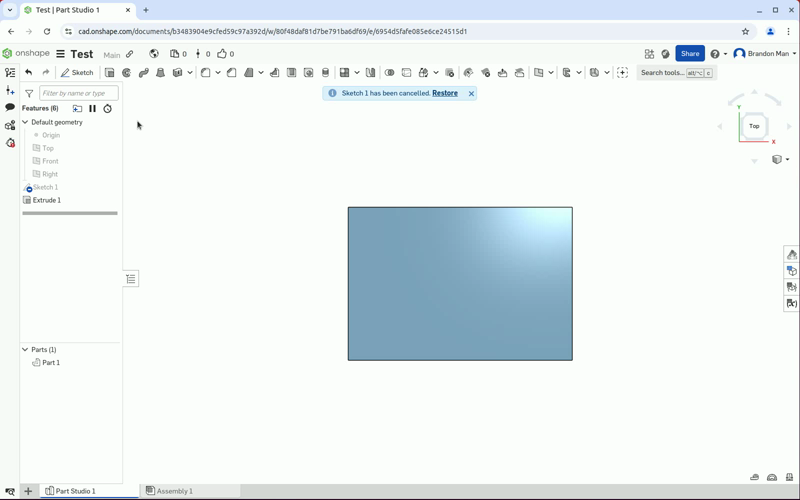
mouse_move(73, 189)
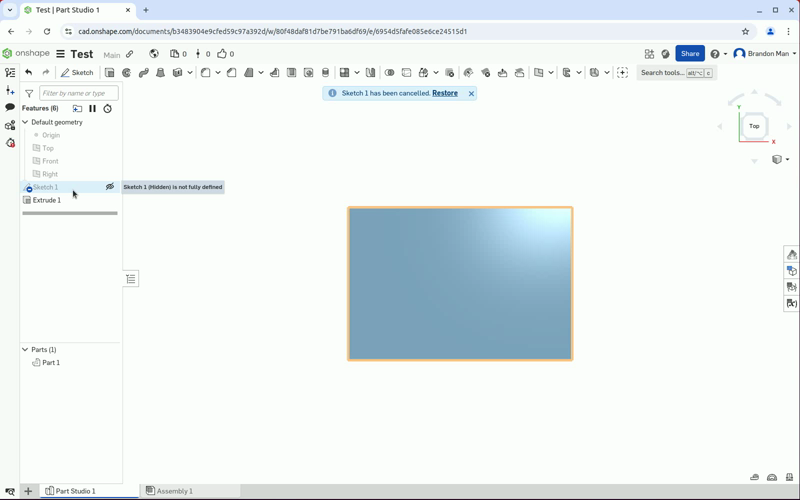
click(73, 189)
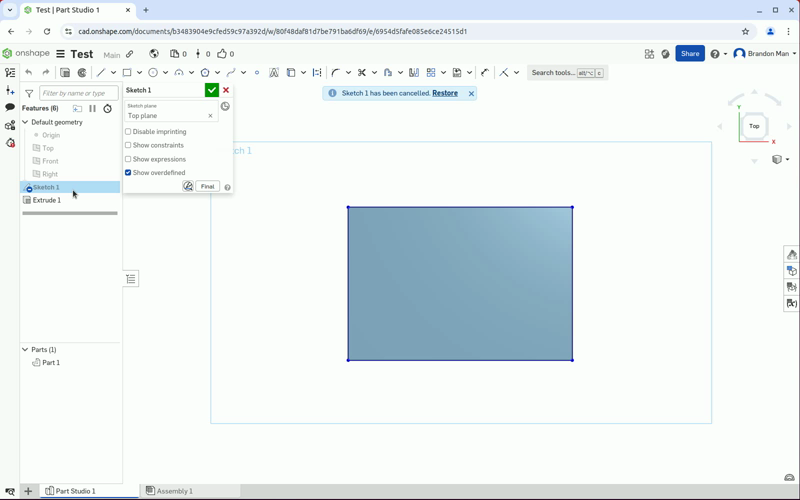
mouse_move(229, 92)
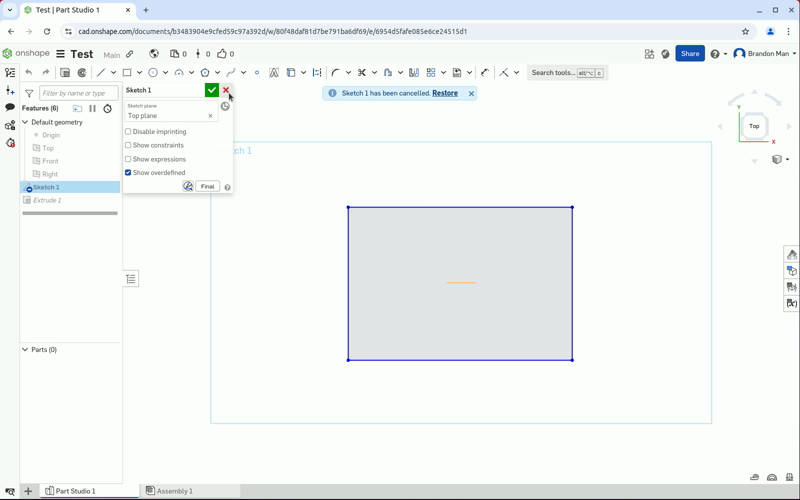
click(229, 92)
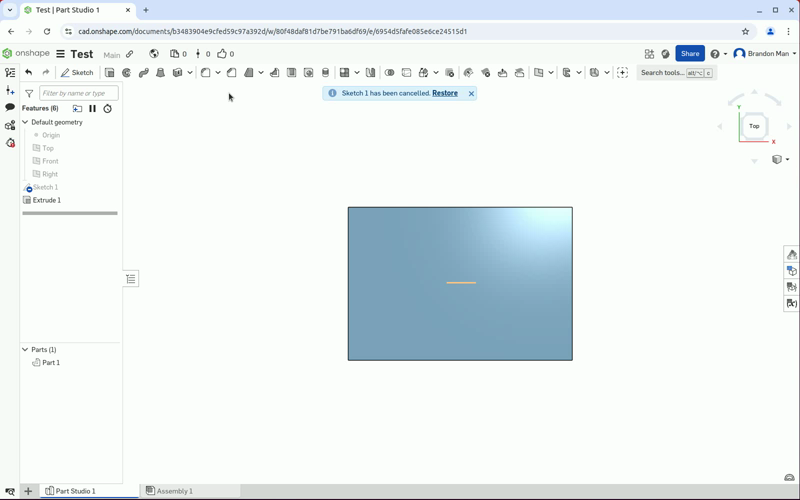
mouse_move(541, 75)
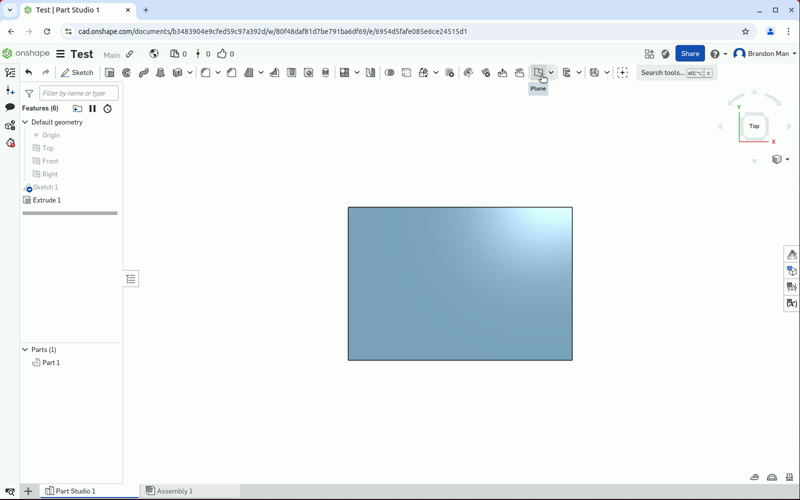
click(541, 75)
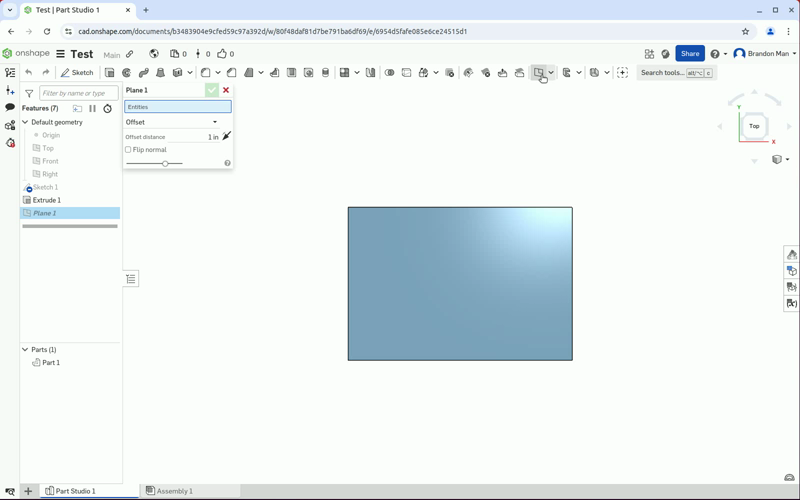
mouse_move(73, 150)
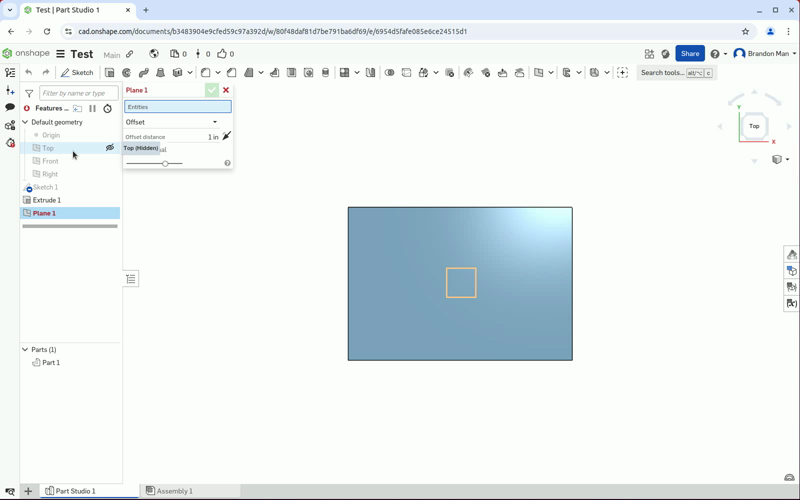
click(73, 150)
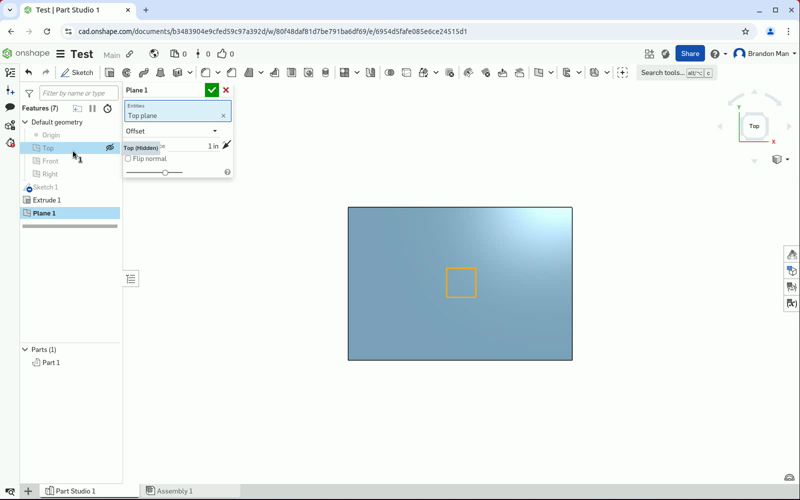
key(tab, 2)
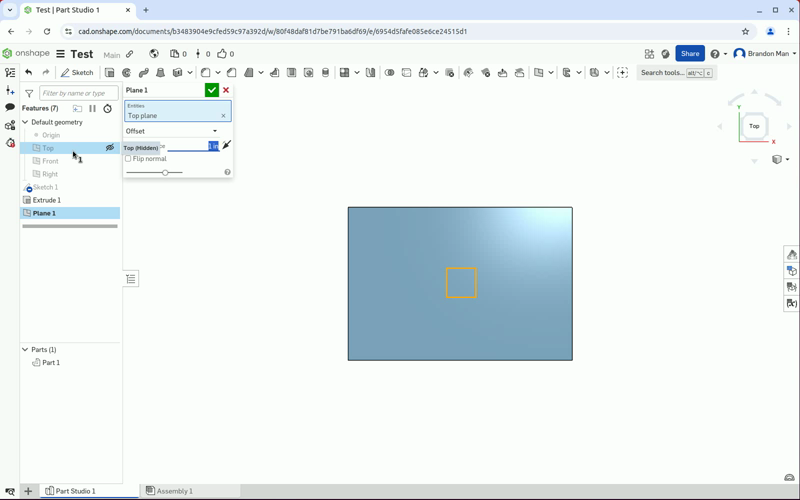
text(2.896)
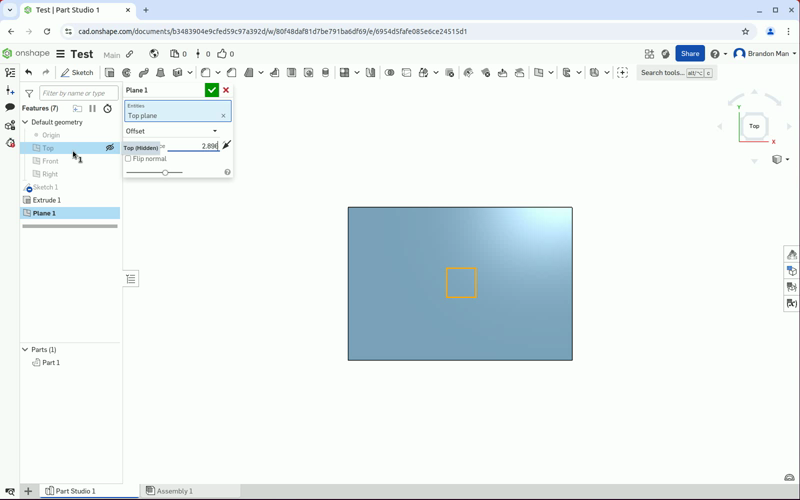
key(enter, 2)
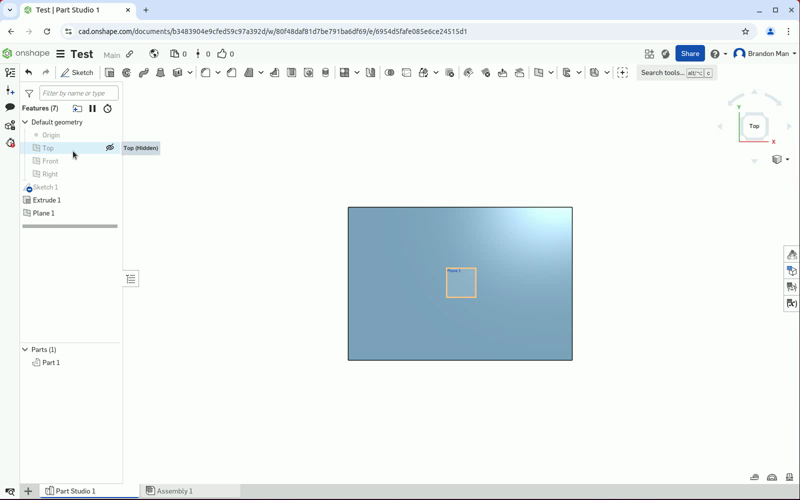
key(shift+s)
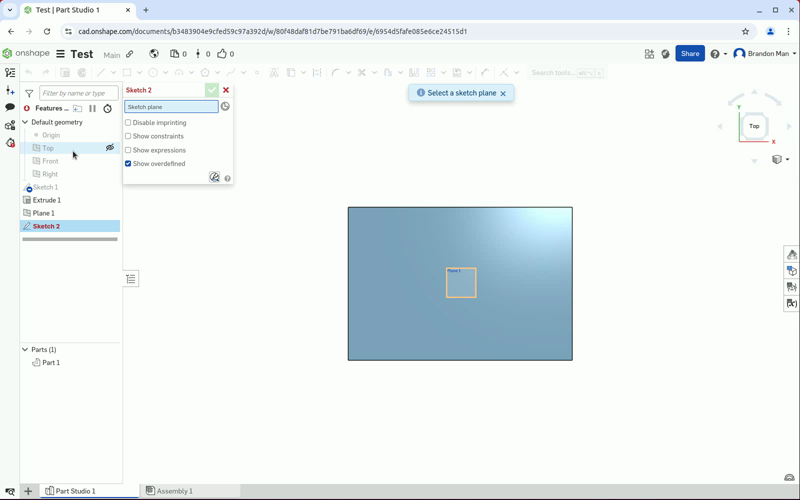
mouse_move(73, 215)
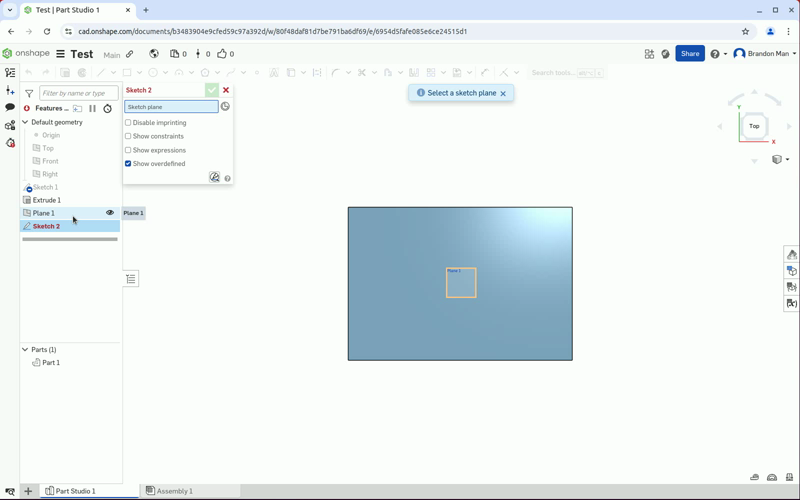
click(73, 215)
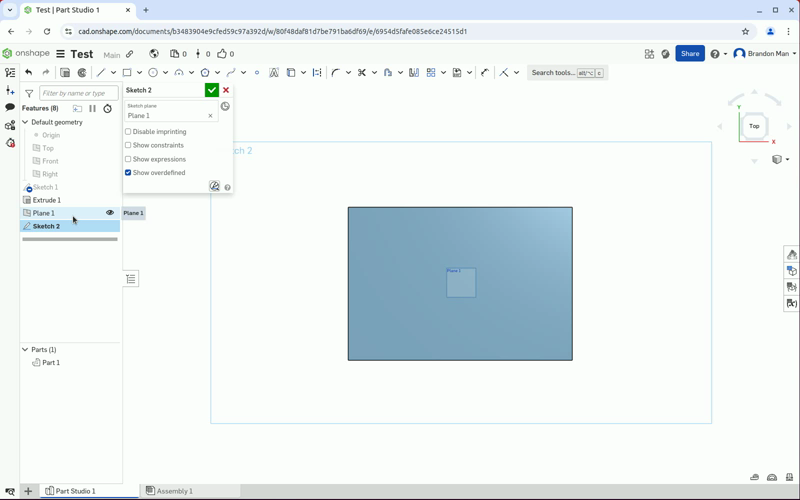
mouse_move(73, 352)
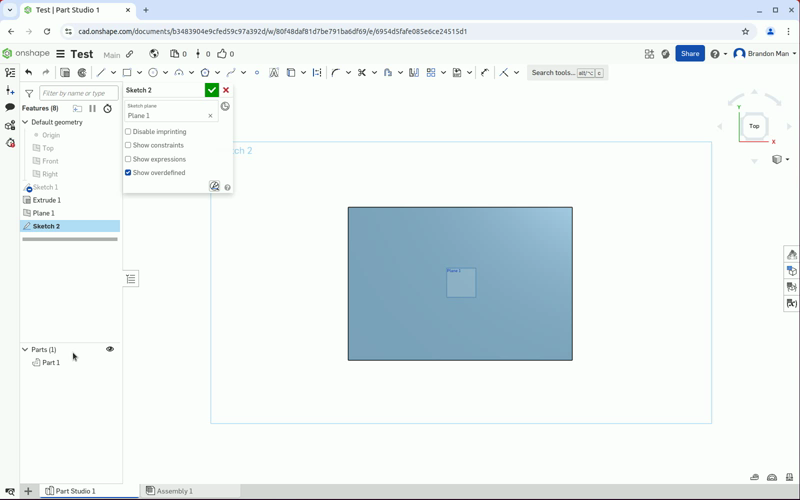
key(y)
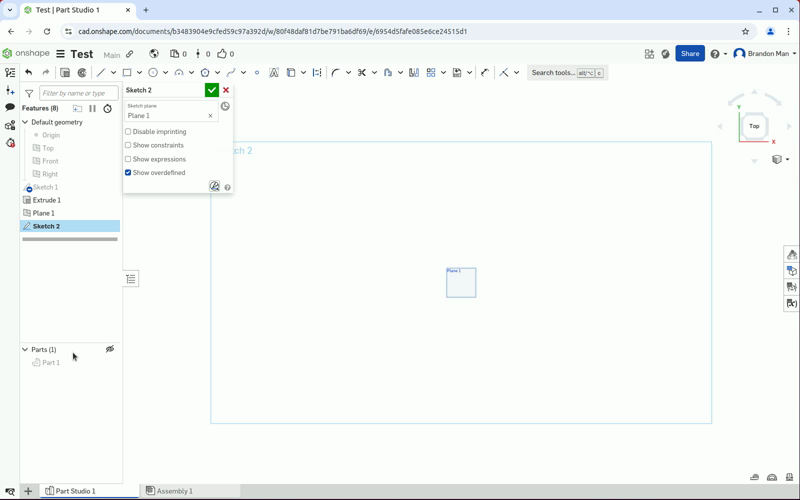
key(l)
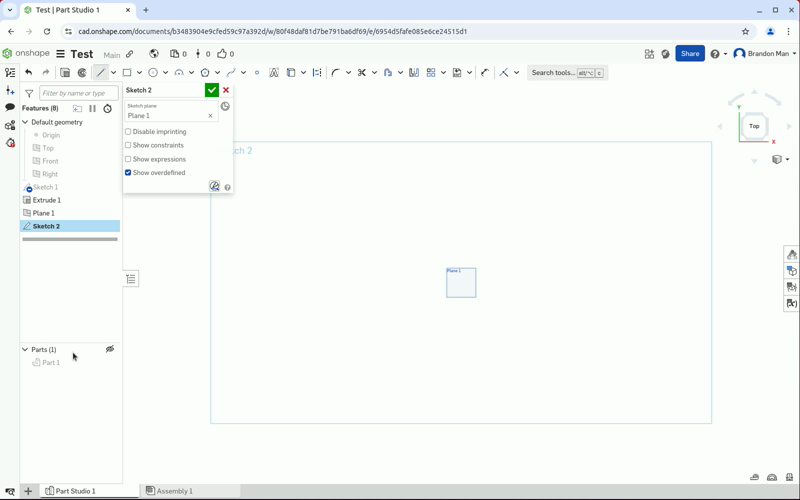
key_down(shift)
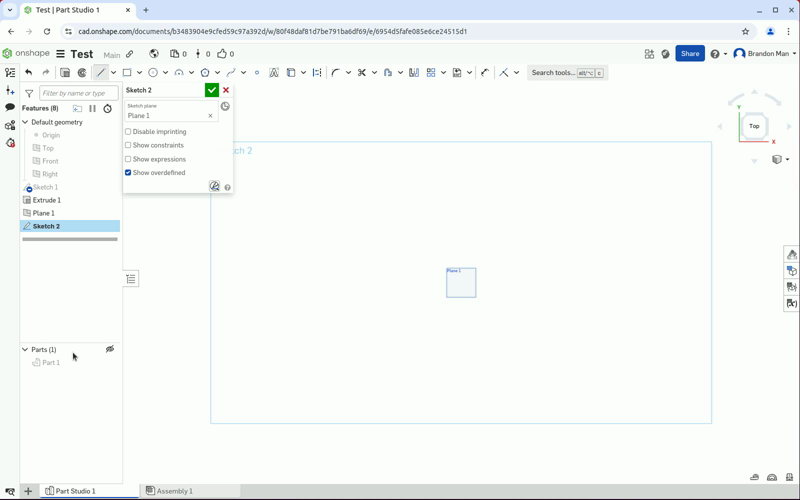
mouse_move(362, 346)
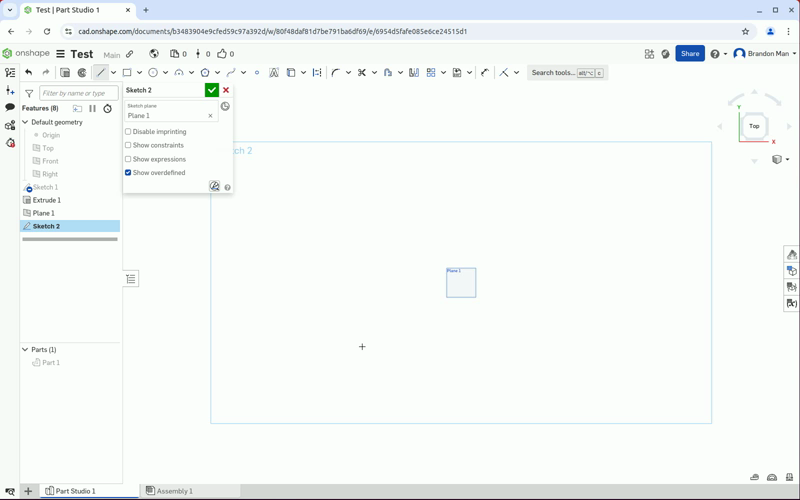
click(362, 346)
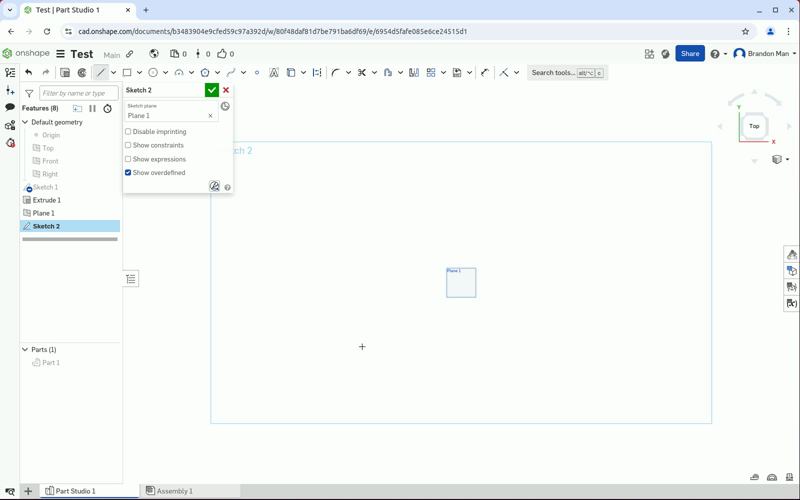
key_up(shift)
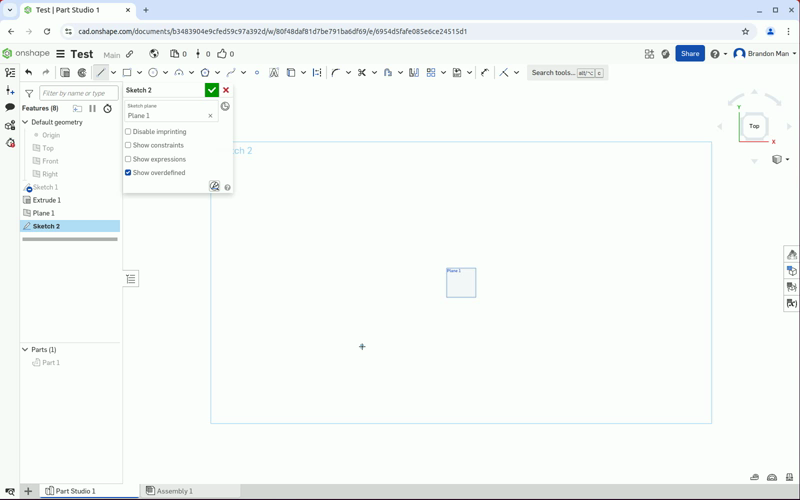
key_down(shift)
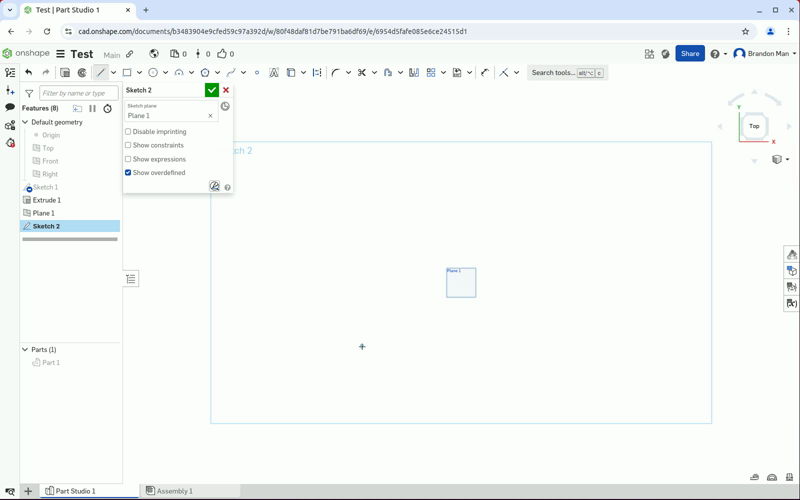
mouse_move(558, 346)
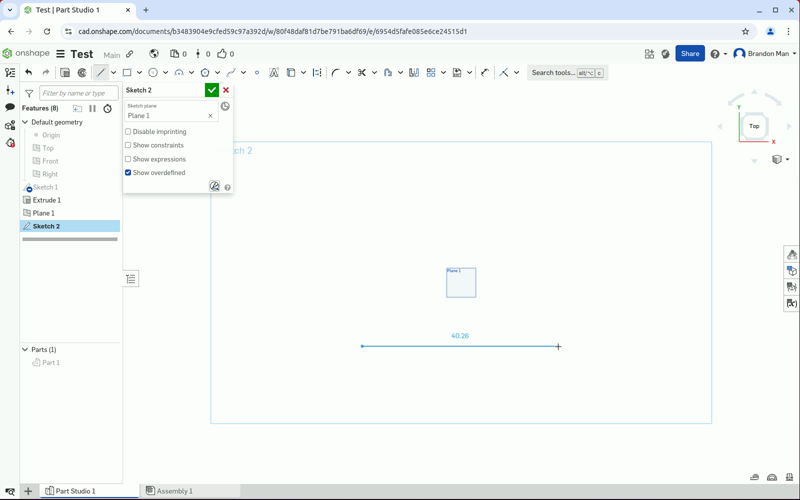
click(558, 346)
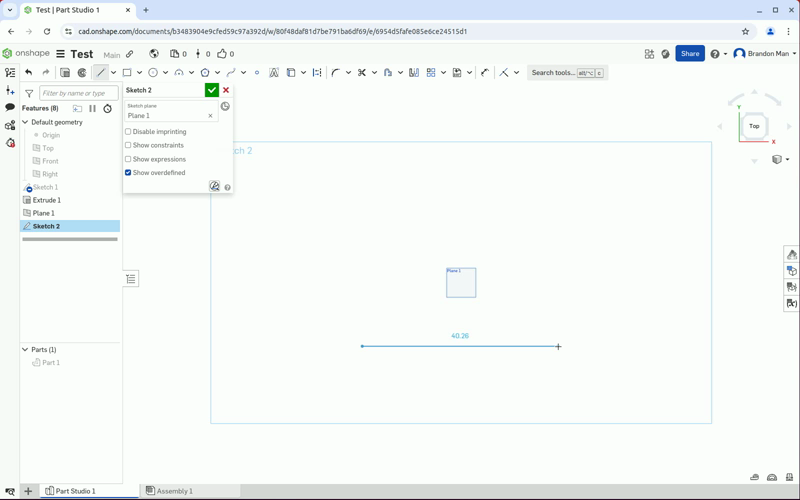
key_up(shift)
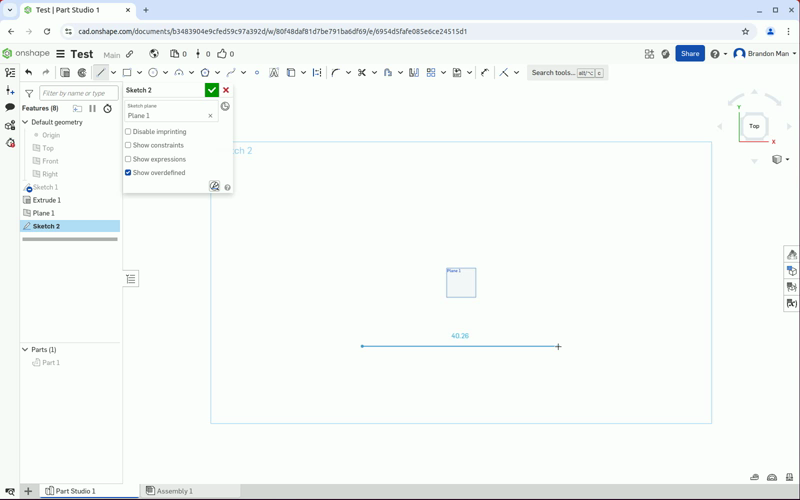
key_down(shift)
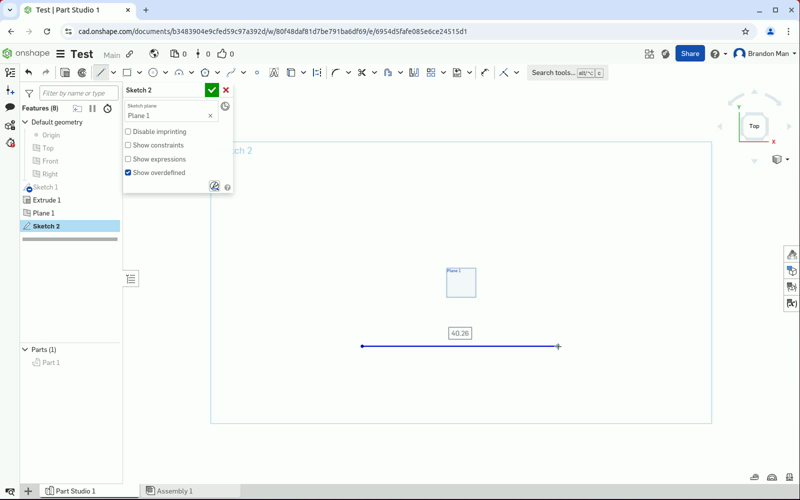
mouse_move(558, 220)
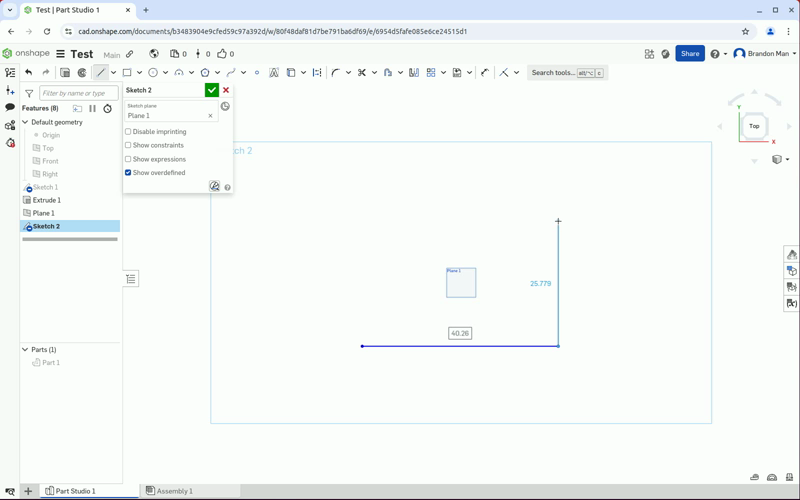
click(558, 220)
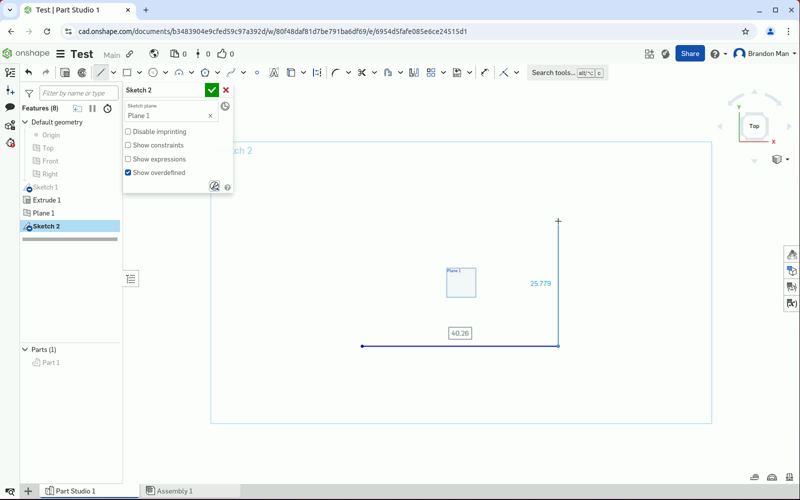
key_up(shift)
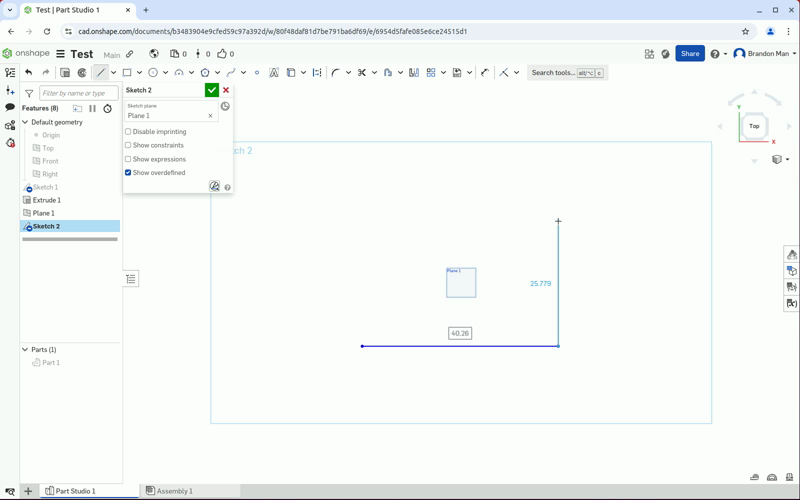
key_down(shift)
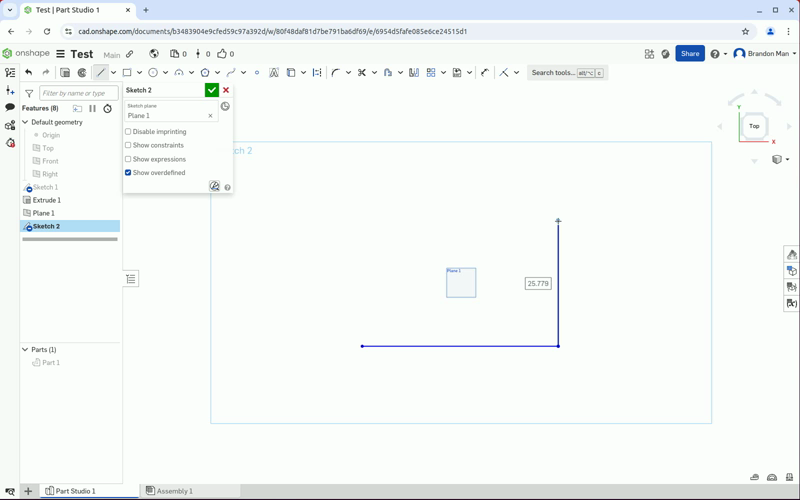
mouse_move(362, 220)
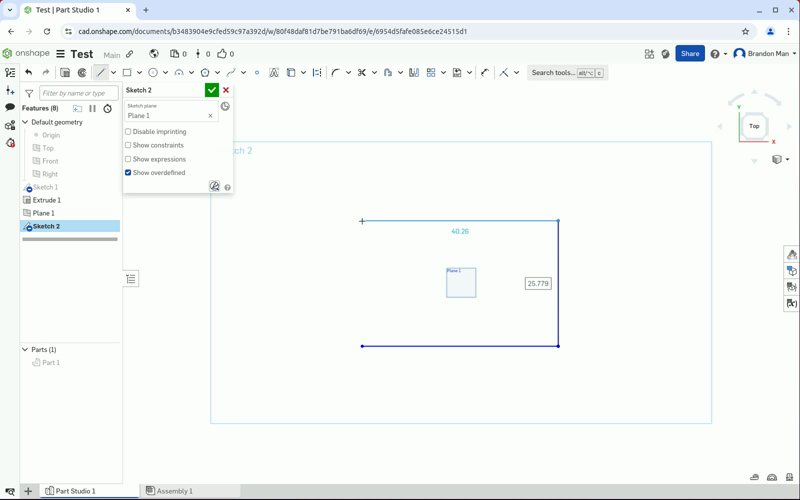
click(362, 220)
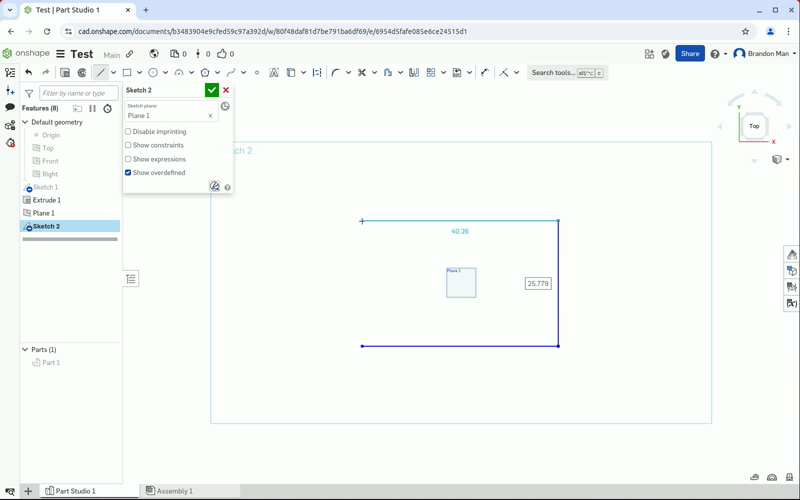
key_up(shift)
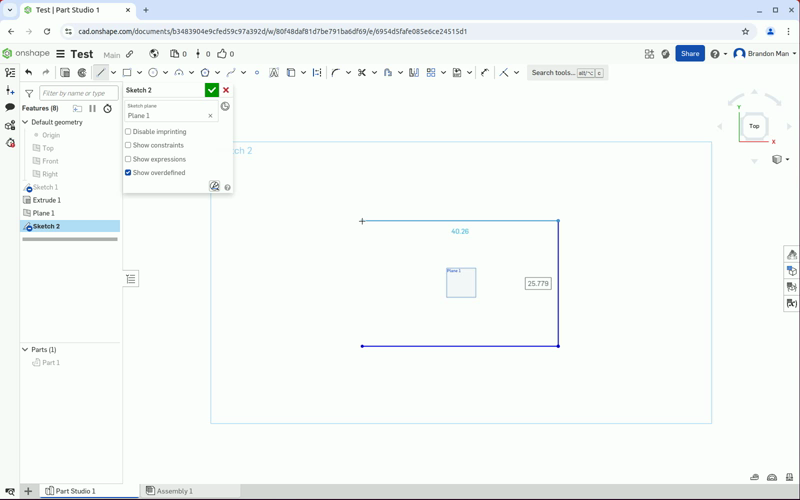
key_down(shift)
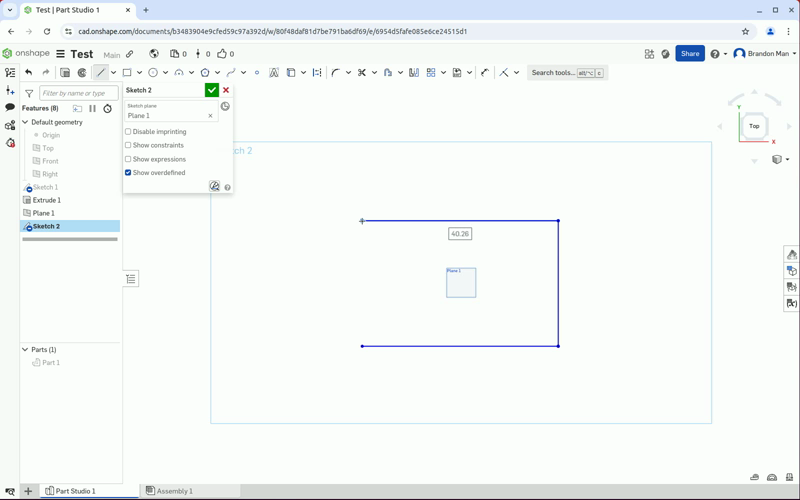
mouse_move(362, 346)
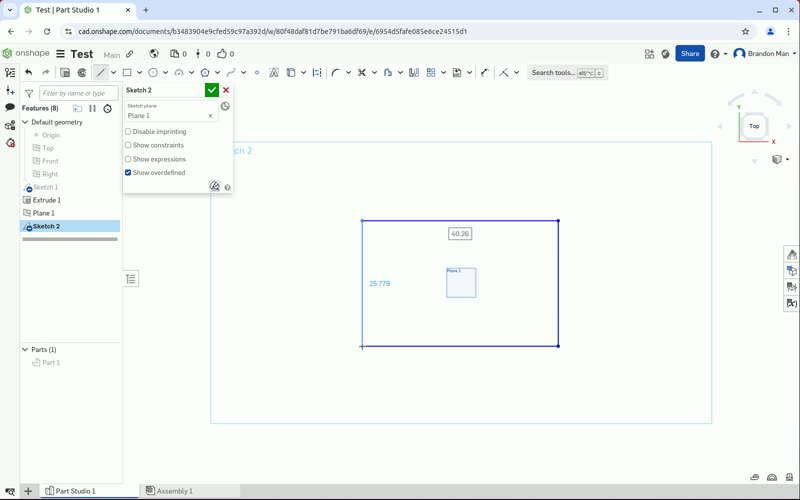
key_up(shift)
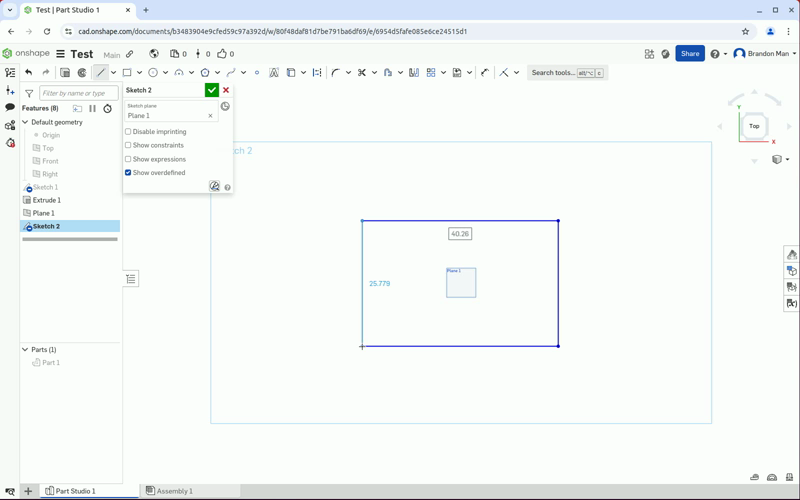
click(362, 346)
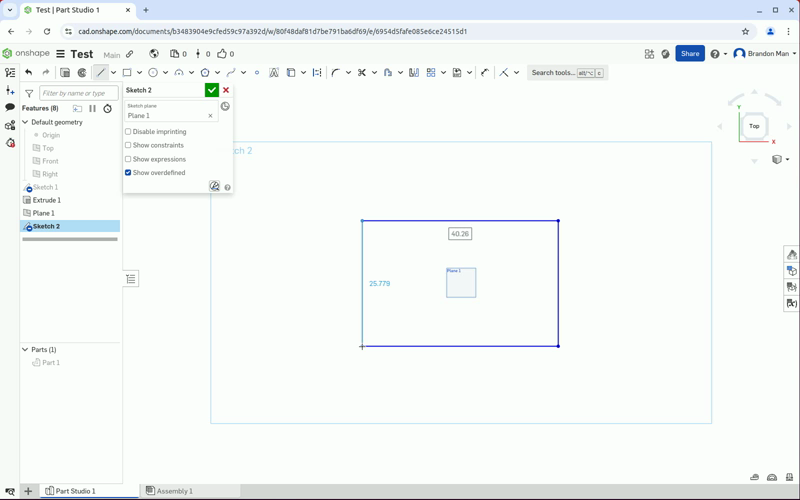
key(esc)
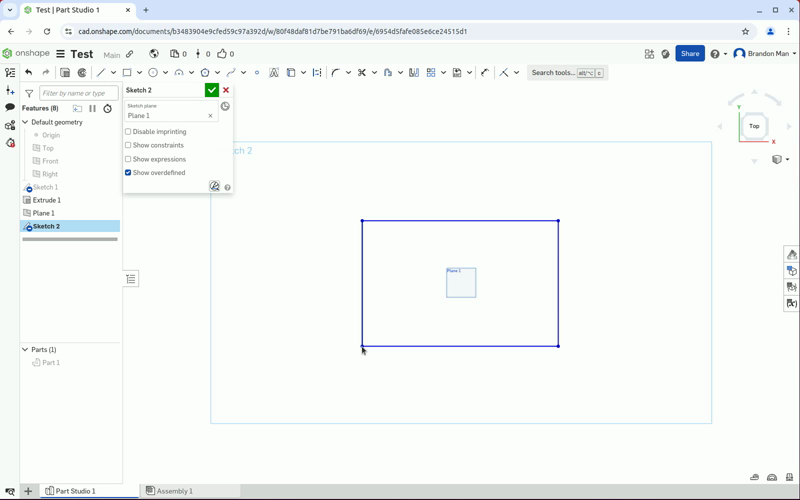
mouse_move(408, 258)
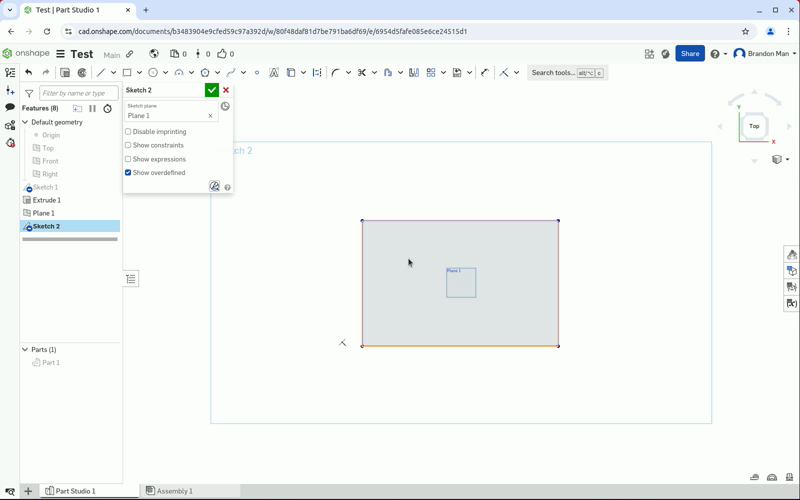
click(408, 258)
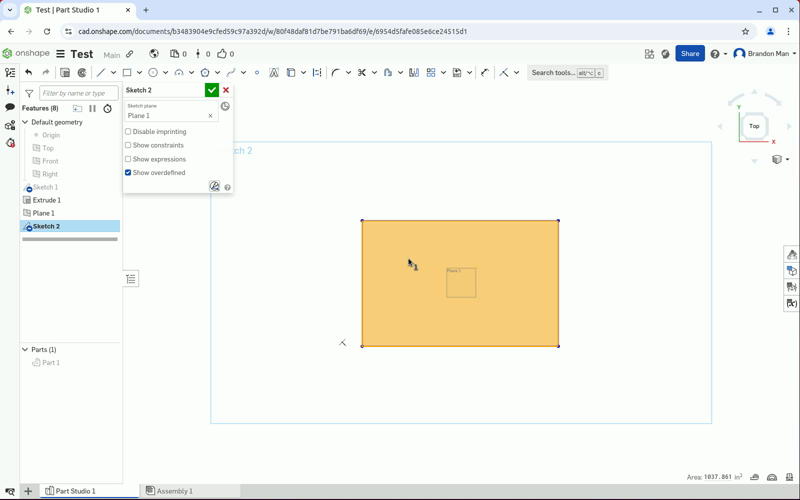
mouse_move(73, 352)
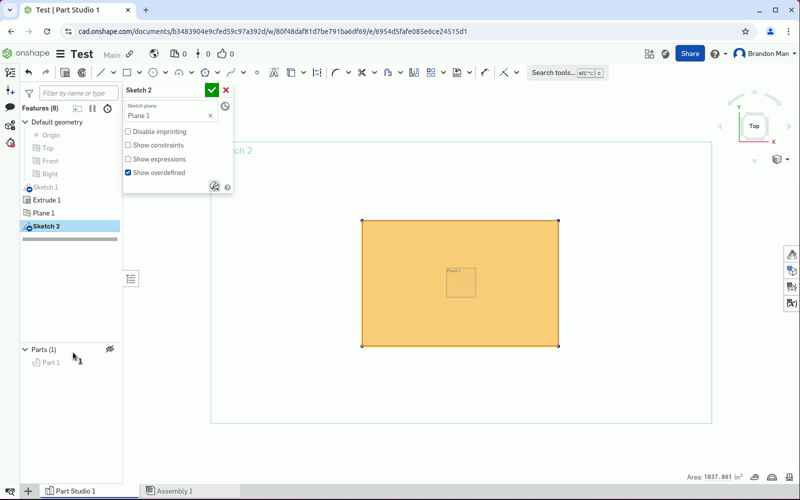
key(shift+y)
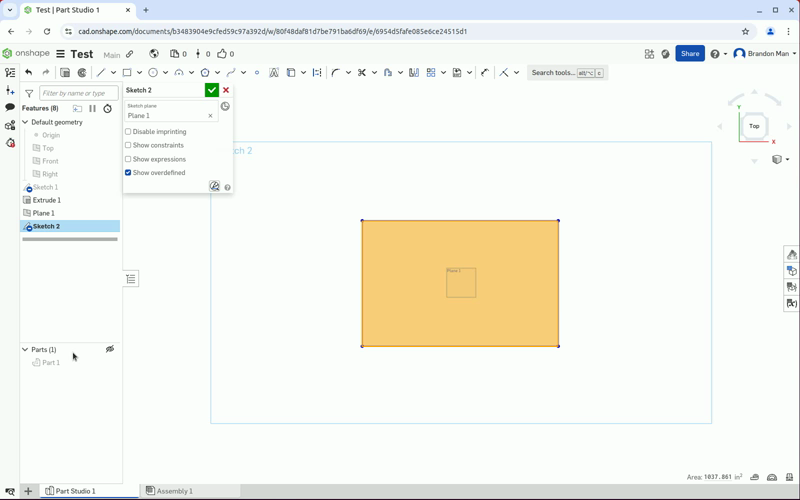
key(shift+e)
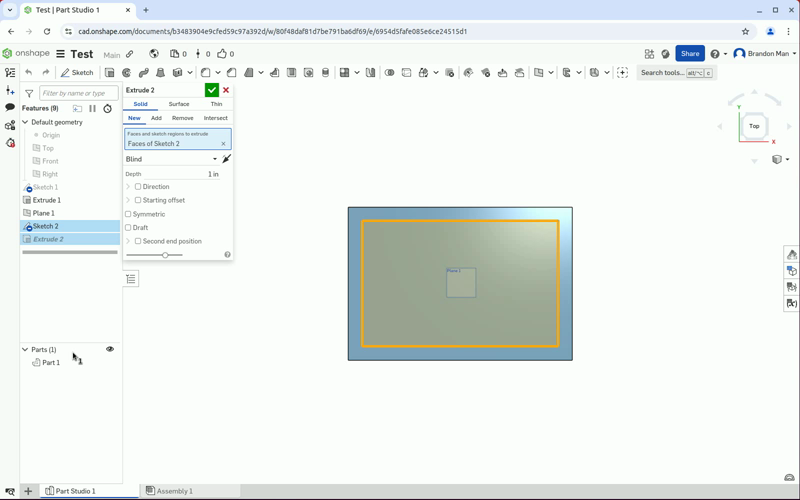
mouse_move(143, 106)
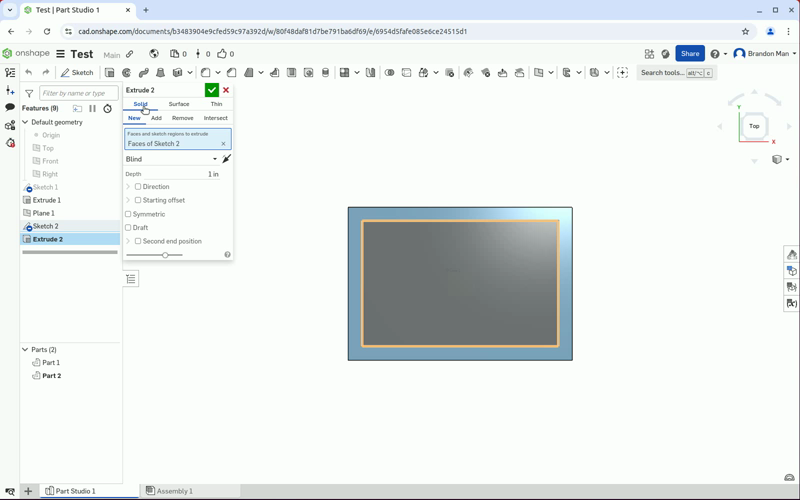
click(143, 106)
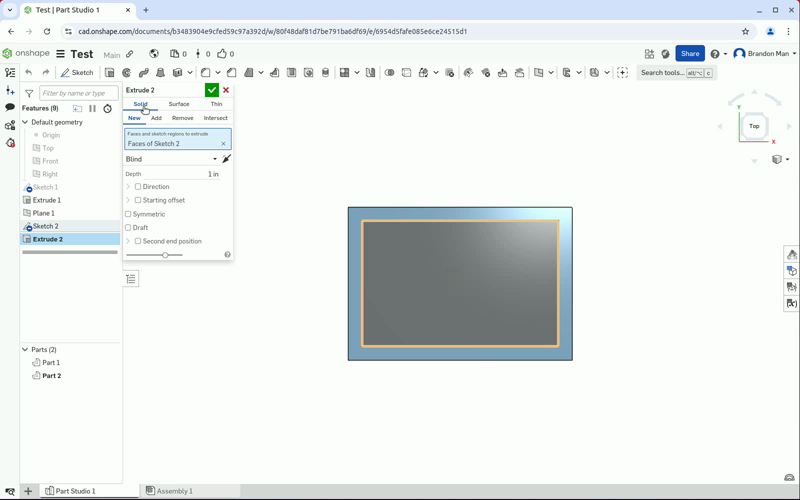
mouse_move(137, 120)
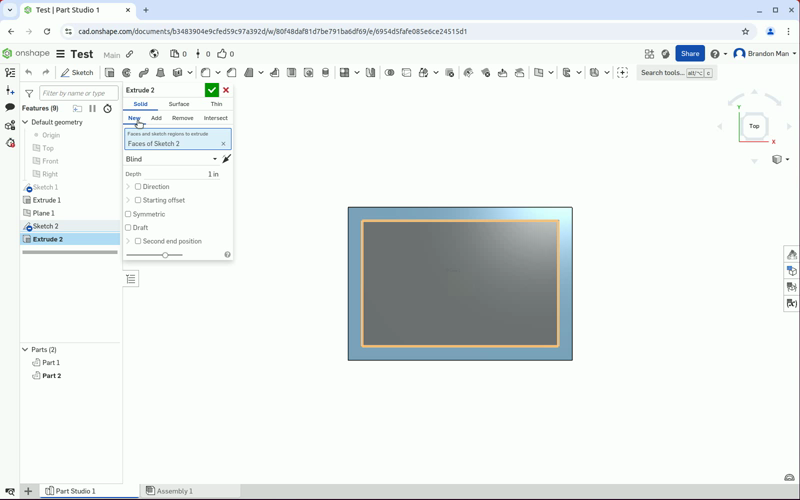
click(137, 120)
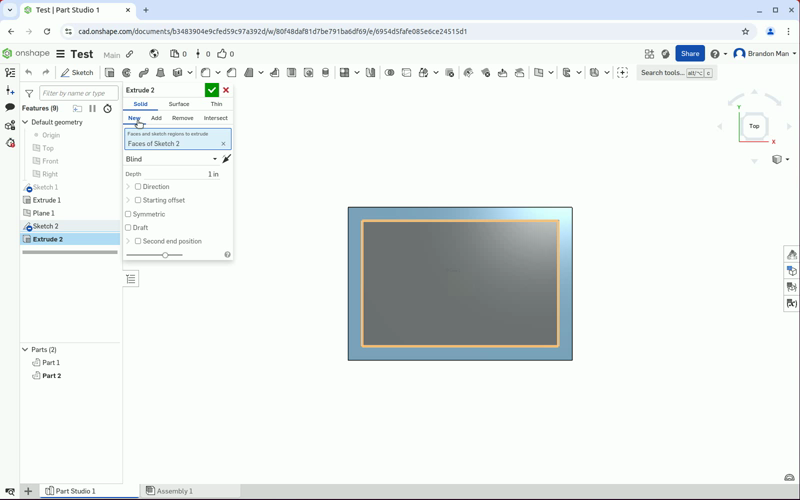
key(tab, 4)
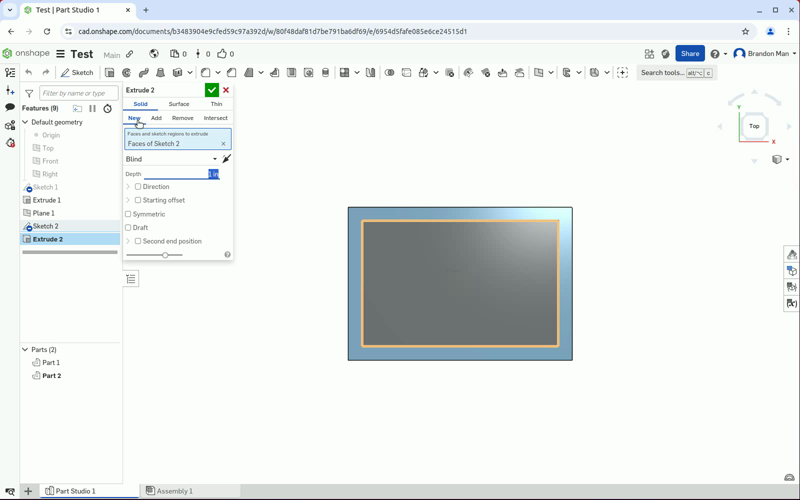
text(1.685)
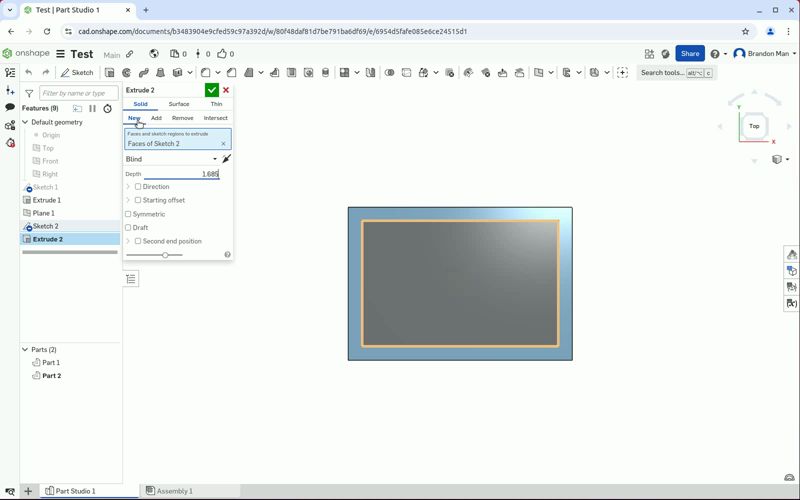
key(enter)
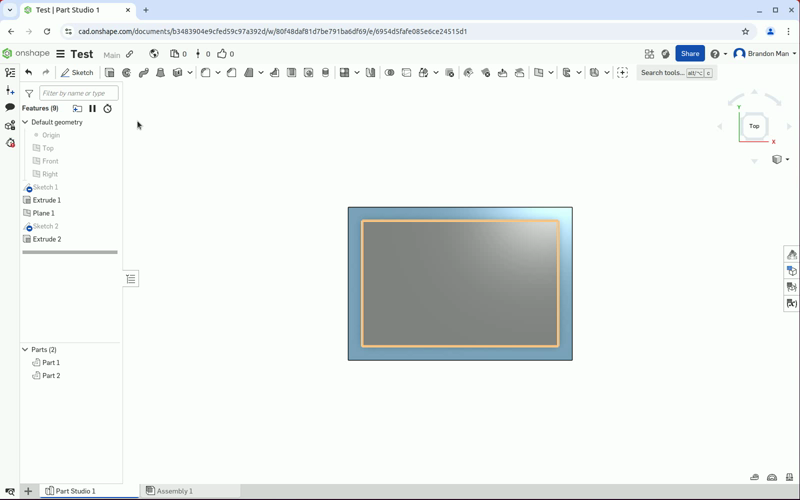
key(shift+h)
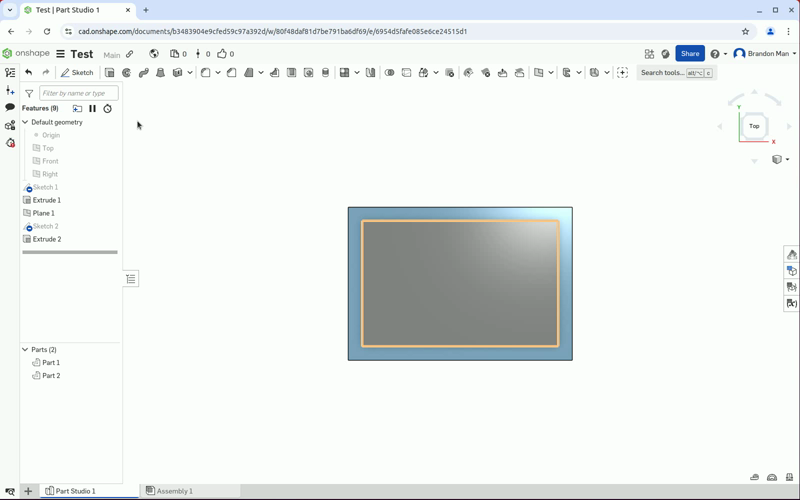
key(shift+h)
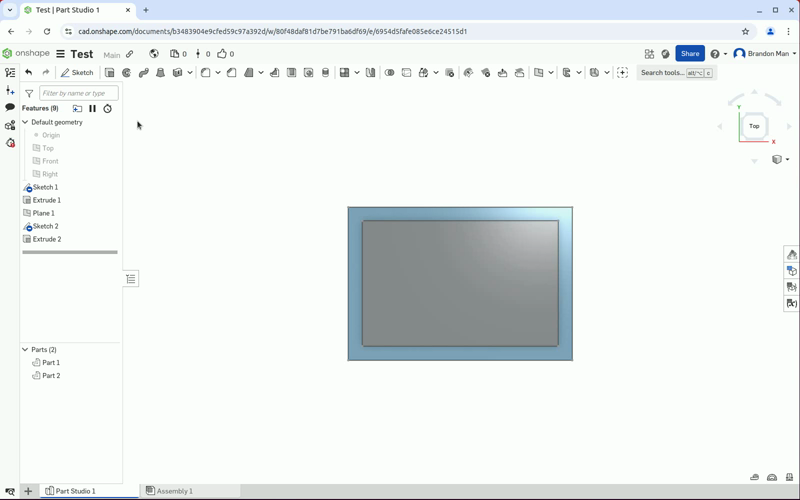
key(shift+7)
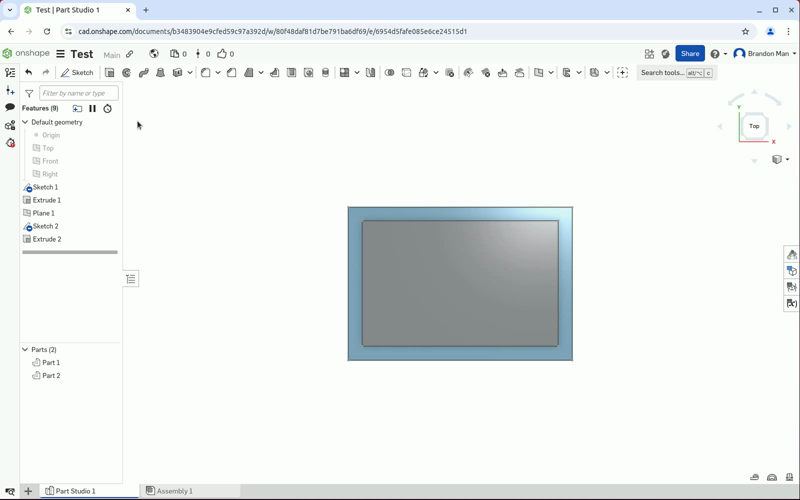
key(up, 3)
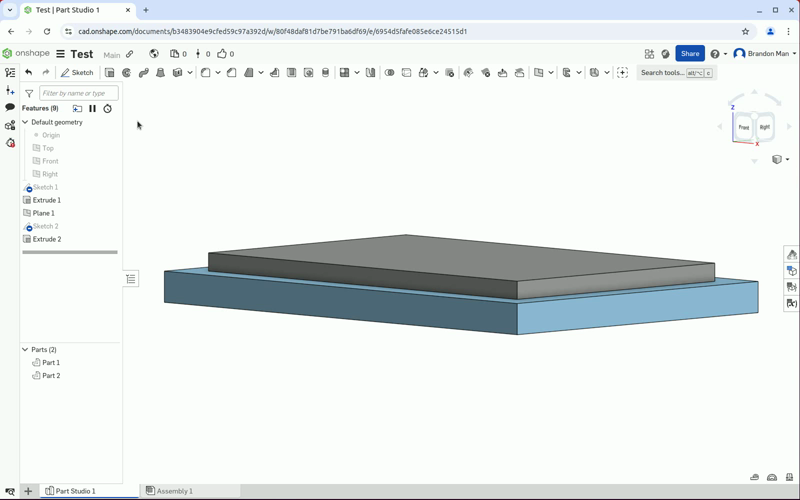
key(left, 3)
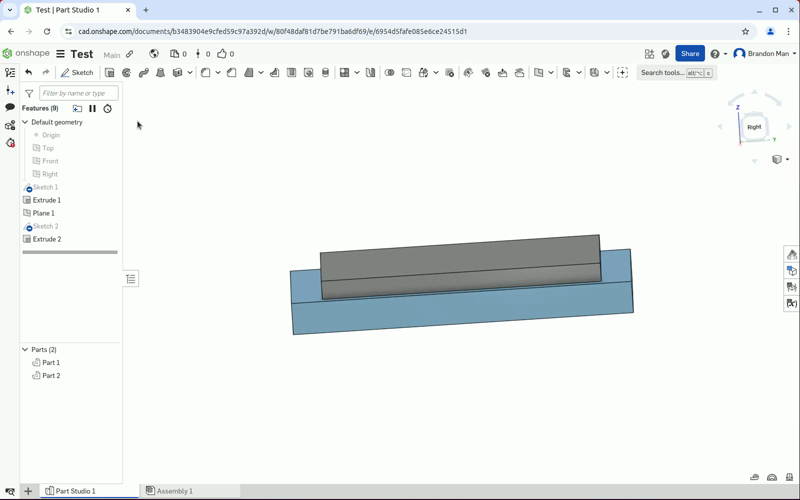
key(right, 3)
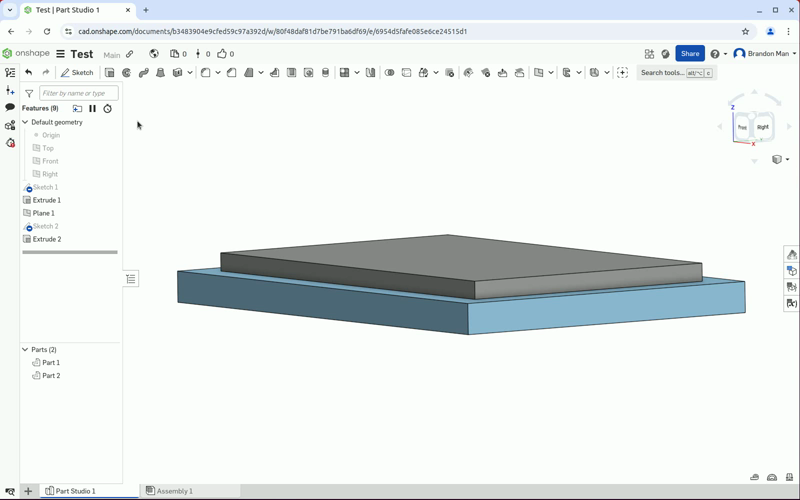
key(down, 3)
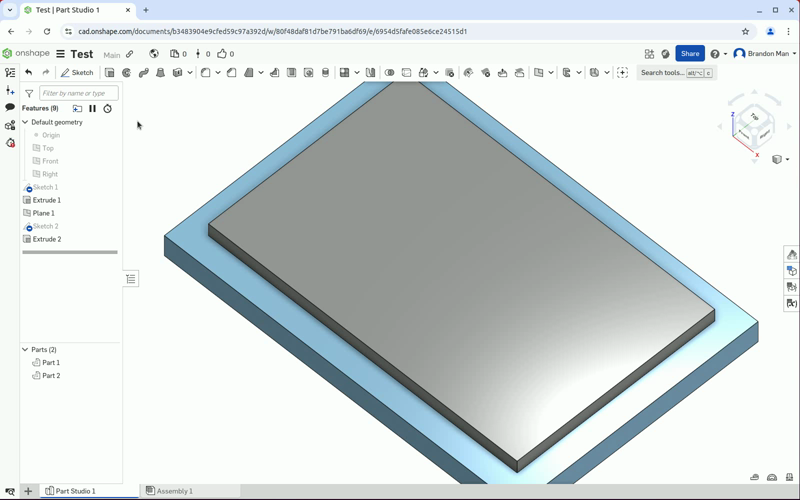
mouse_move(73, 189)
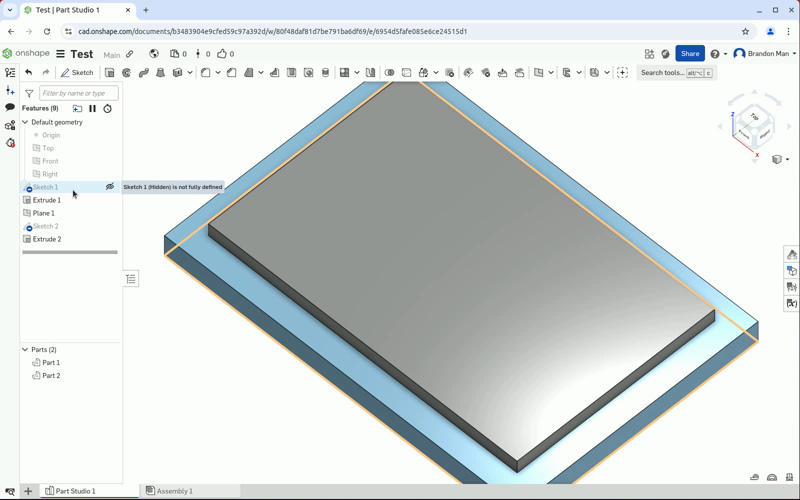
click(73, 189)